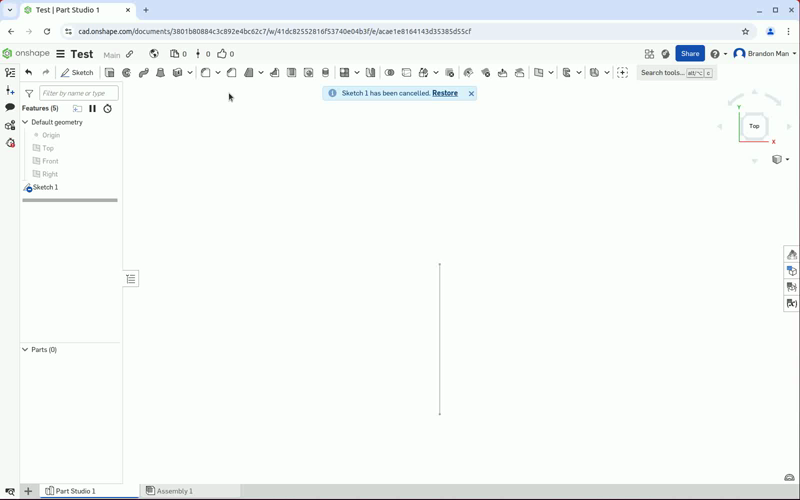
key(shift+h)
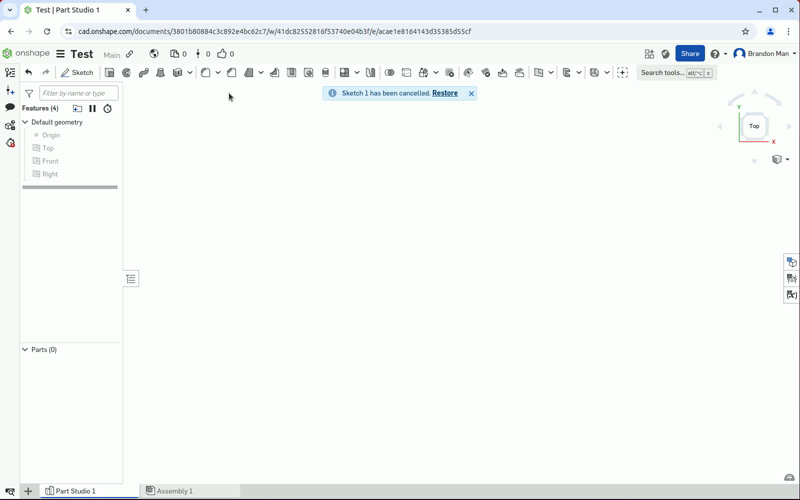
mouse_move(73, 352)
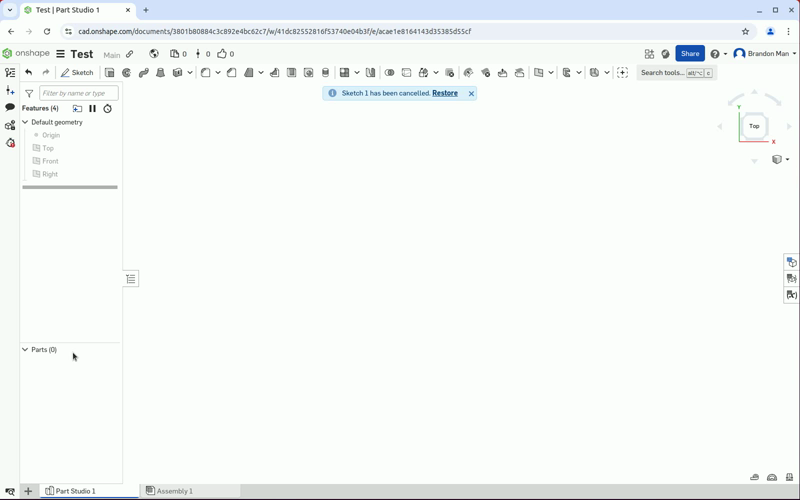
key(y)
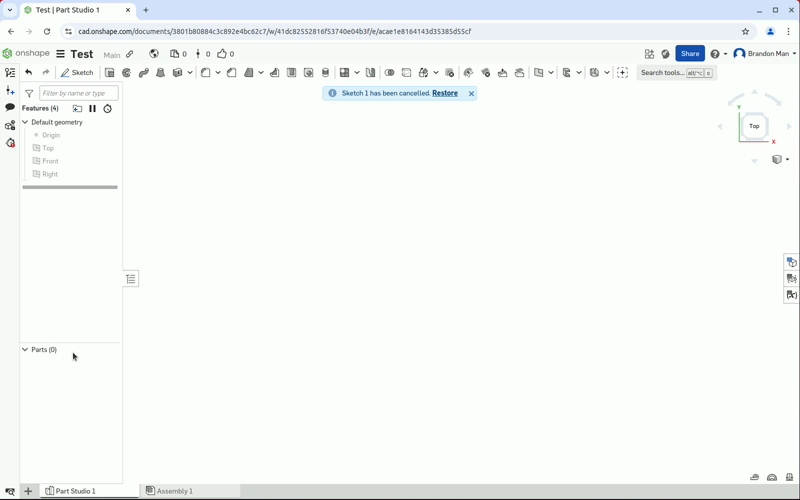
key(shift+p)
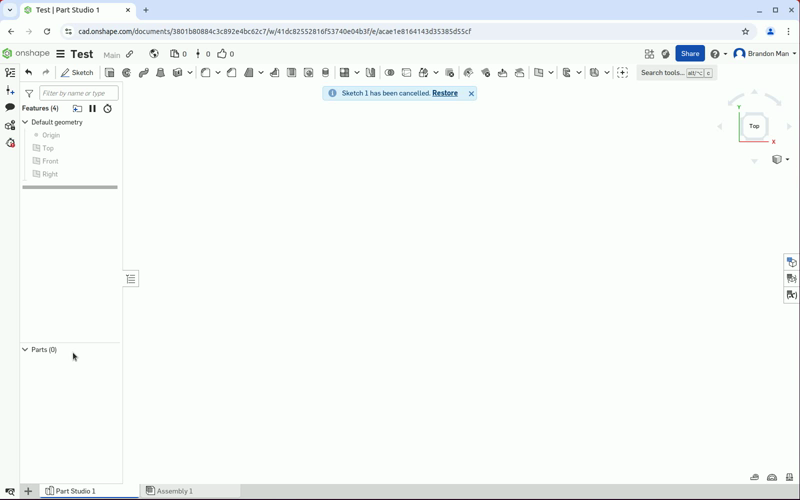
key(space)
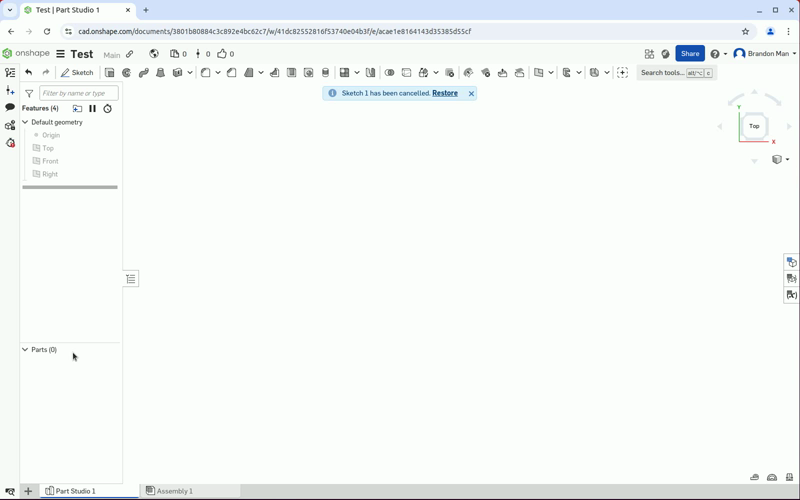
key_down(shift)
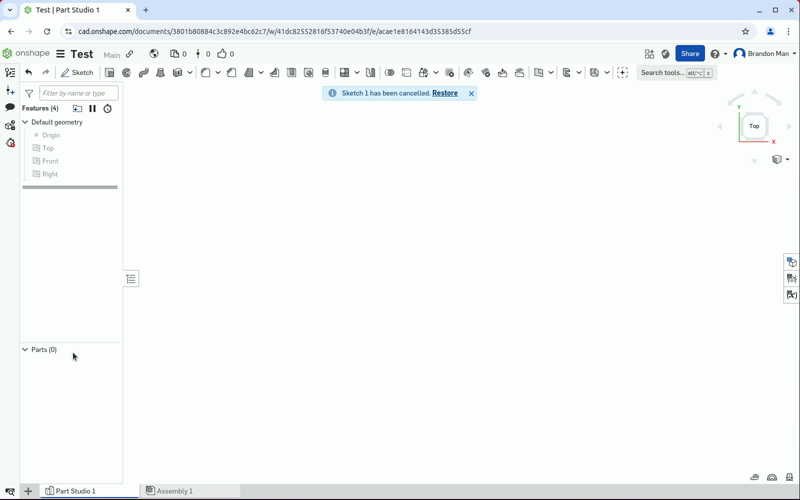
key(up)
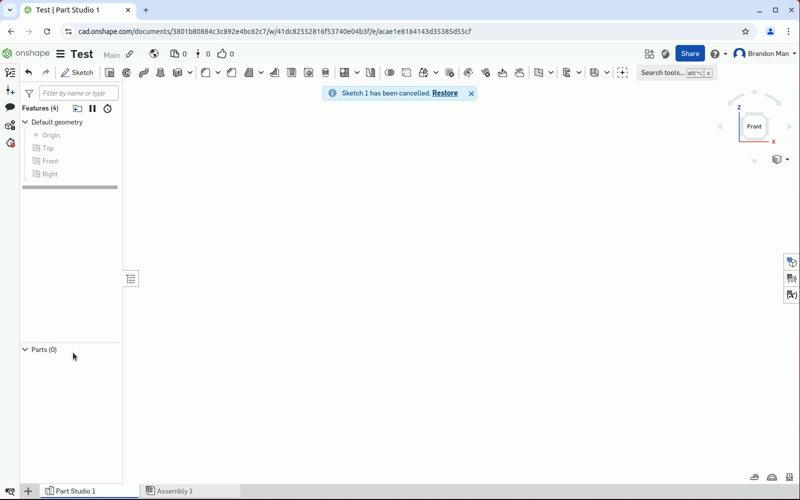
key_up(shift)
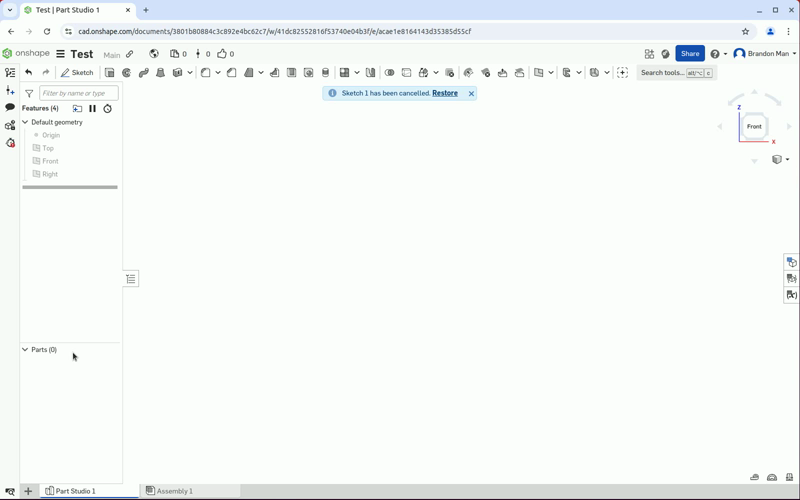
mouse_move(73, 352)
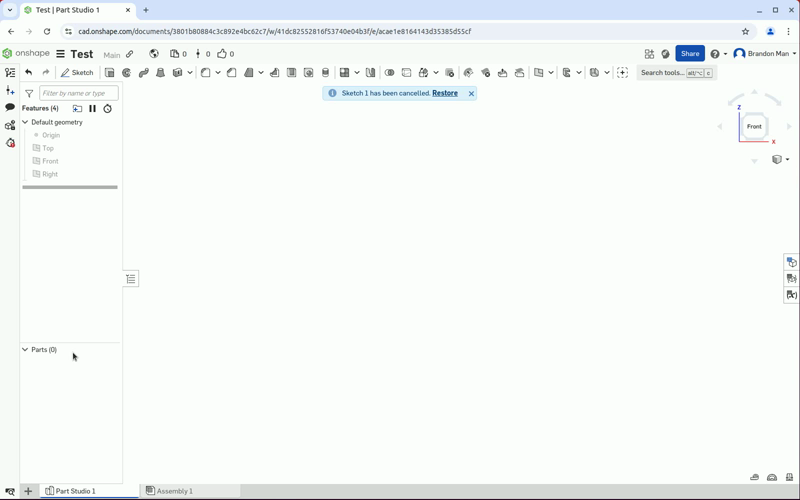
key(shift+y)
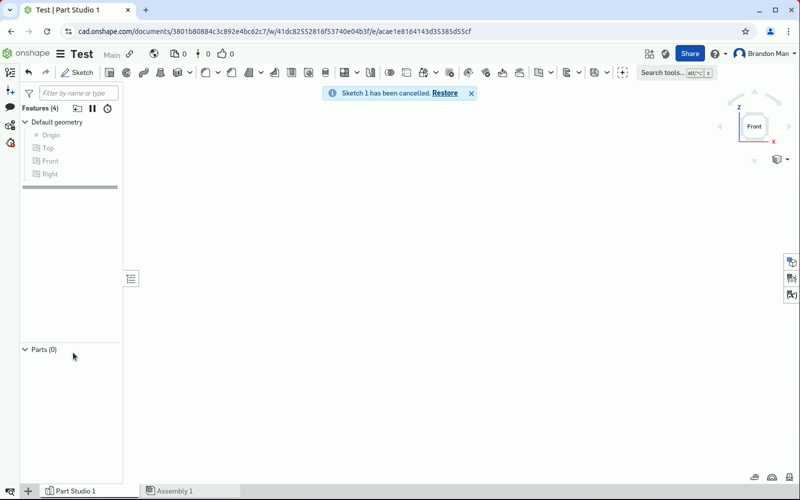
key(shift+s)
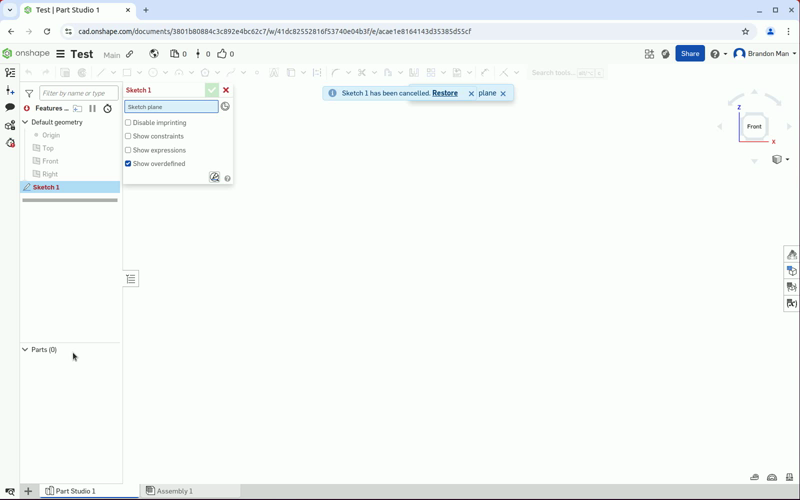
mouse_move(73, 163)
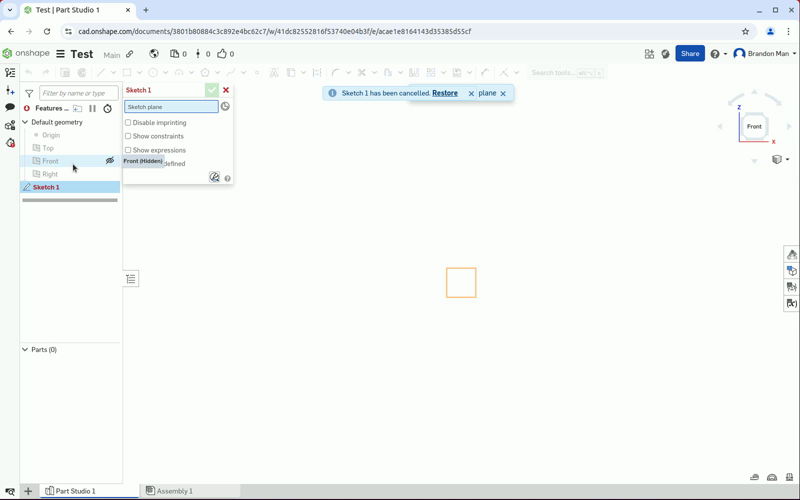
click(73, 163)
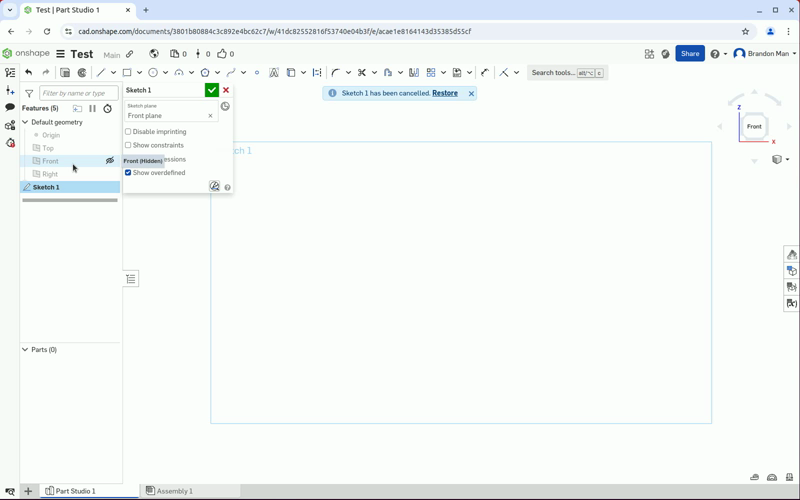
mouse_move(73, 352)
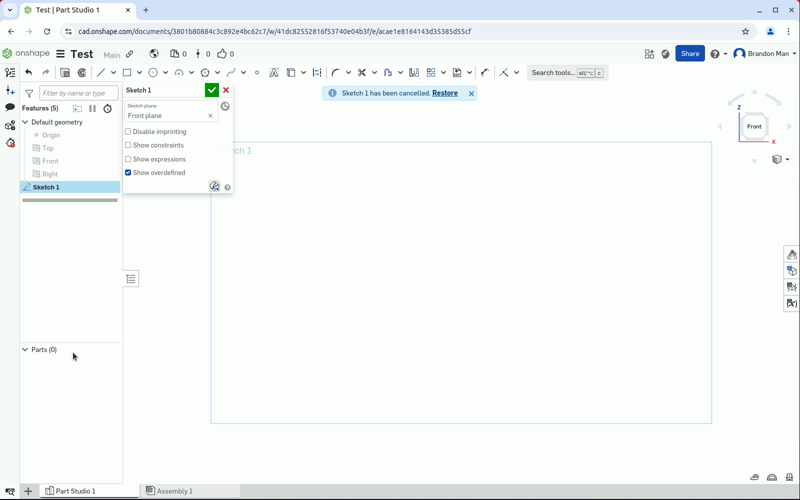
key(y)
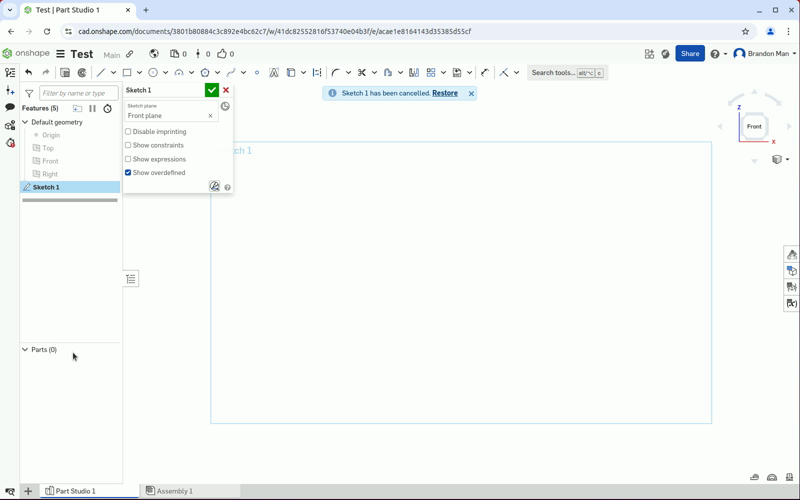
key(l)
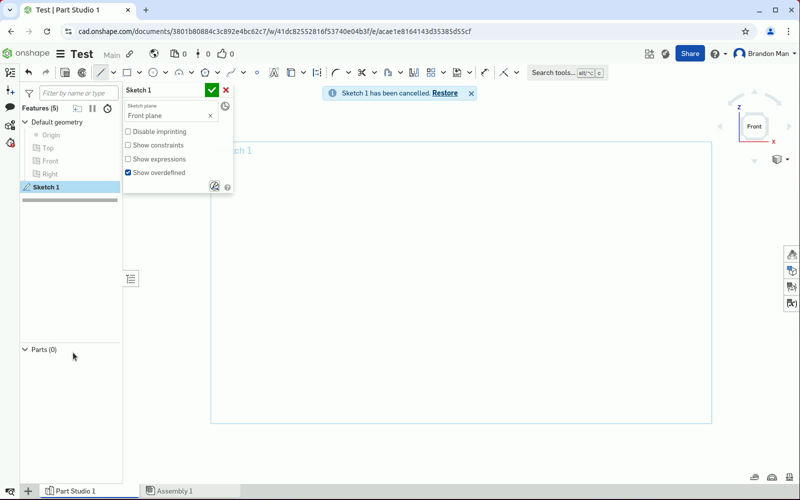
key_down(shift)
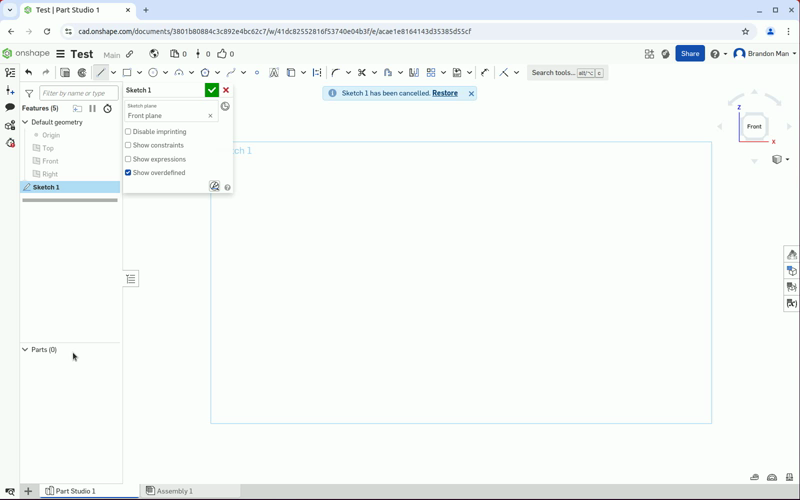
mouse_move(374, 336)
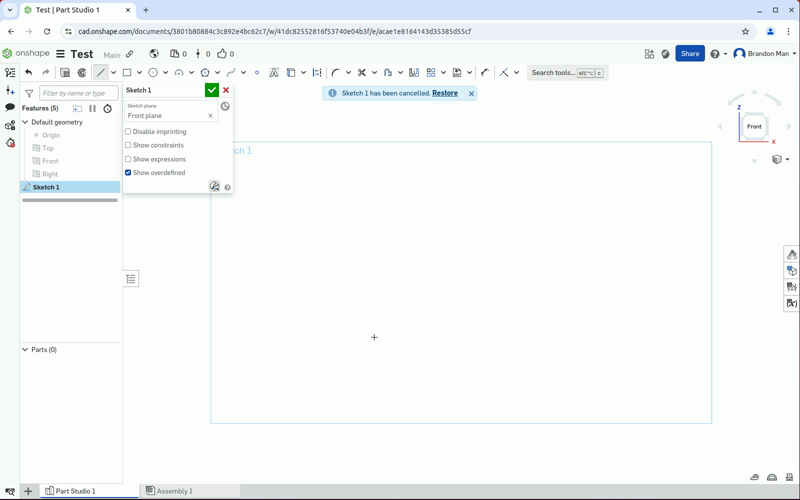
click(374, 336)
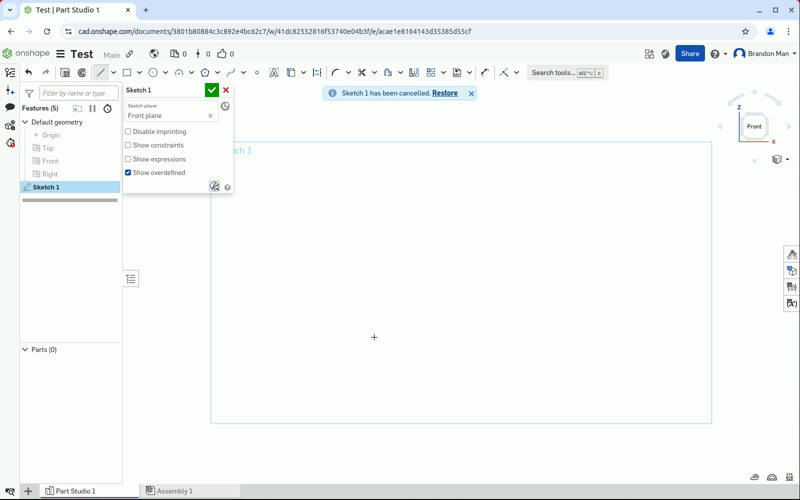
key_up(shift)
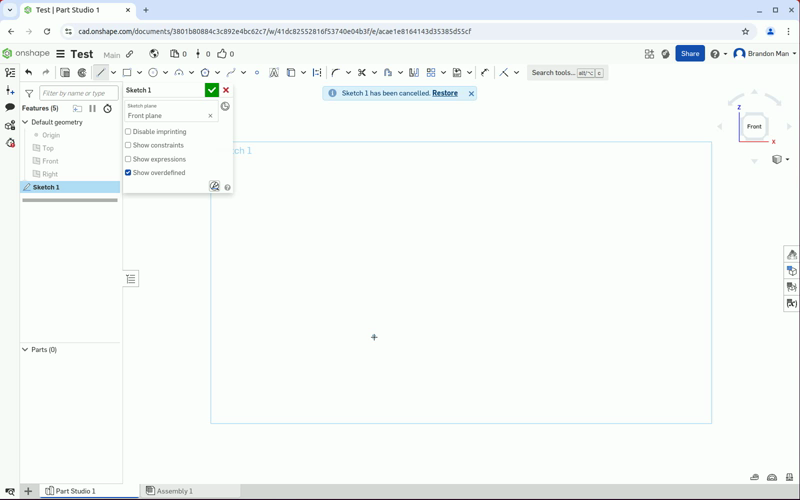
key_down(shift)
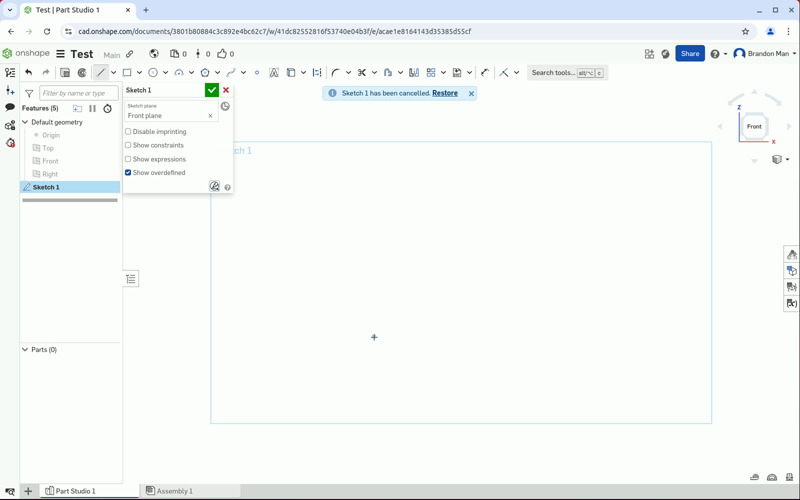
mouse_move(499, 336)
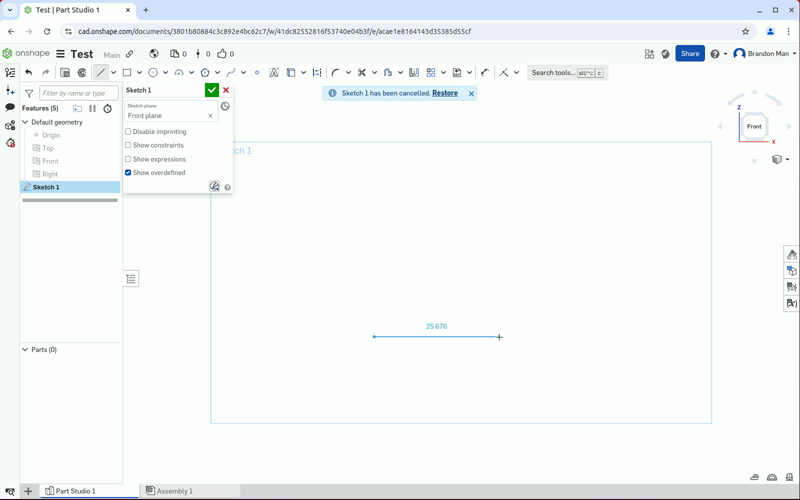
click(499, 336)
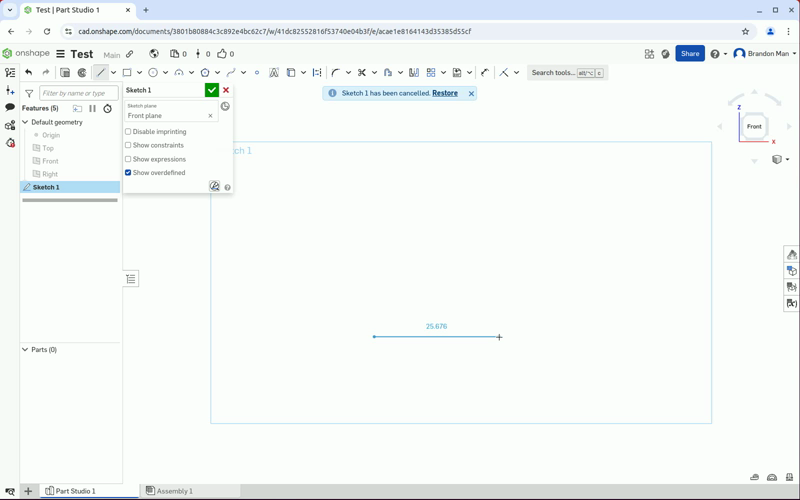
key_up(shift)
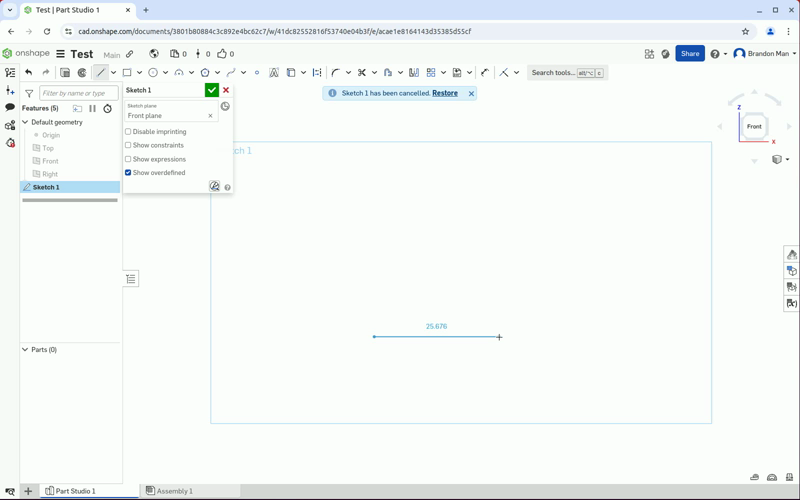
key_down(shift)
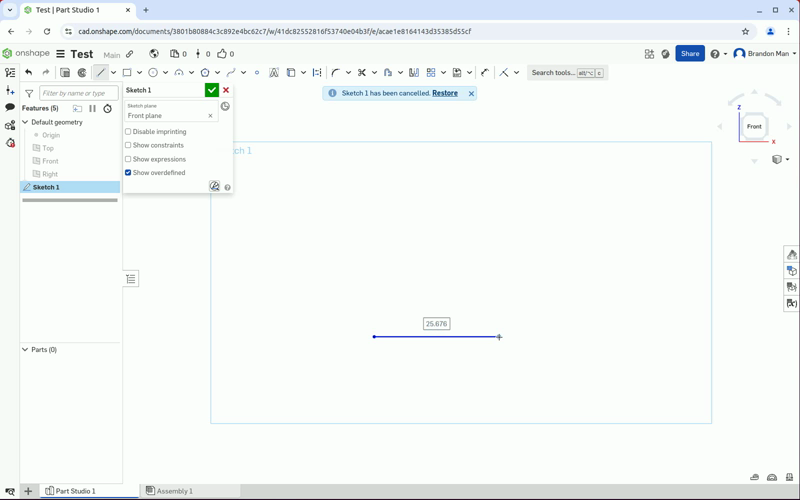
mouse_move(499, 265)
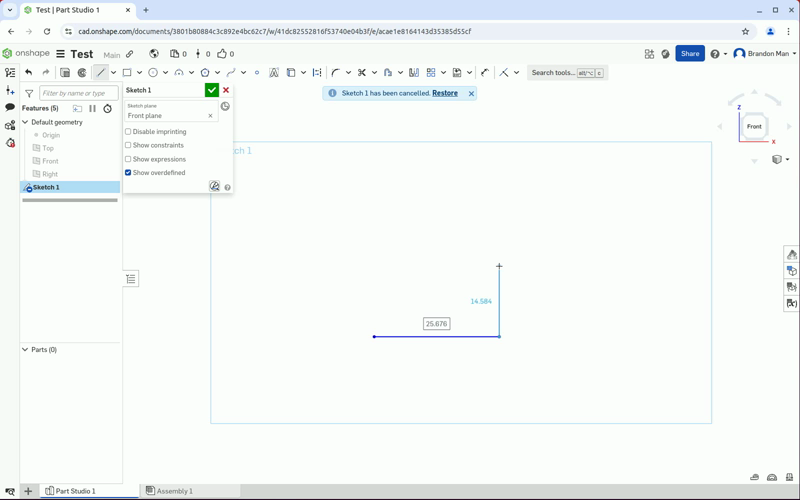
click(499, 265)
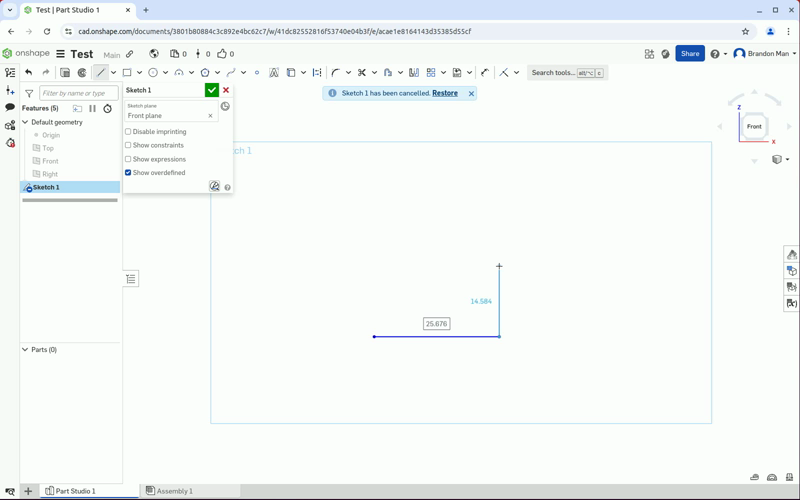
key_up(shift)
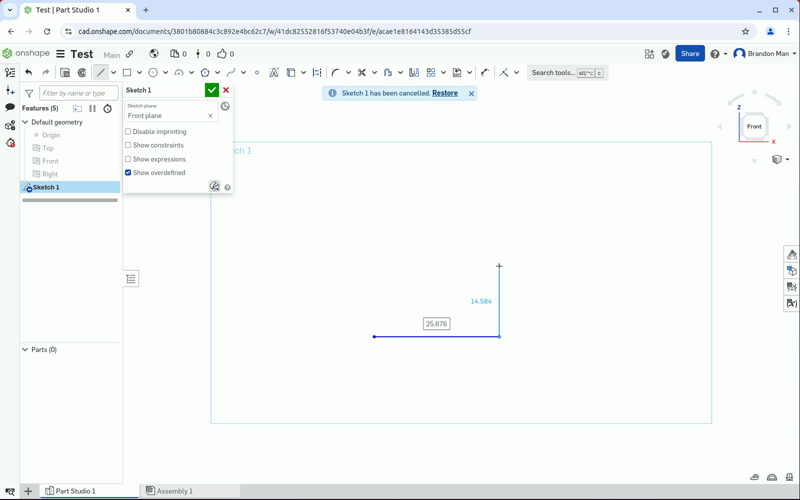
key_down(shift)
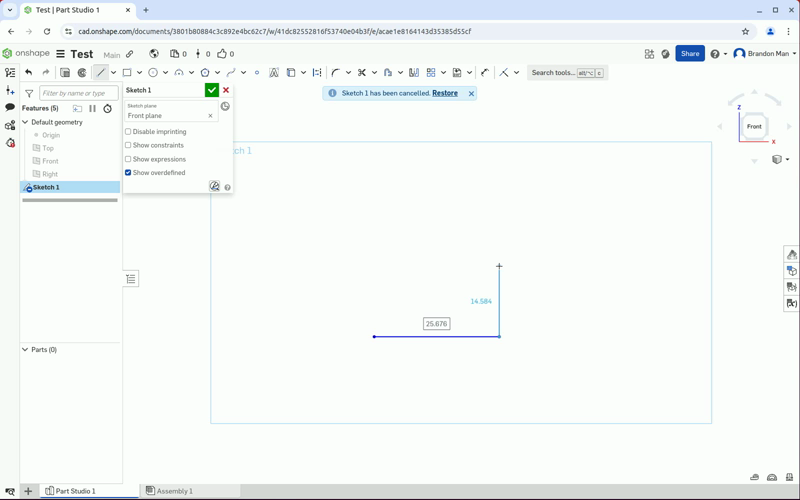
mouse_move(529, 265)
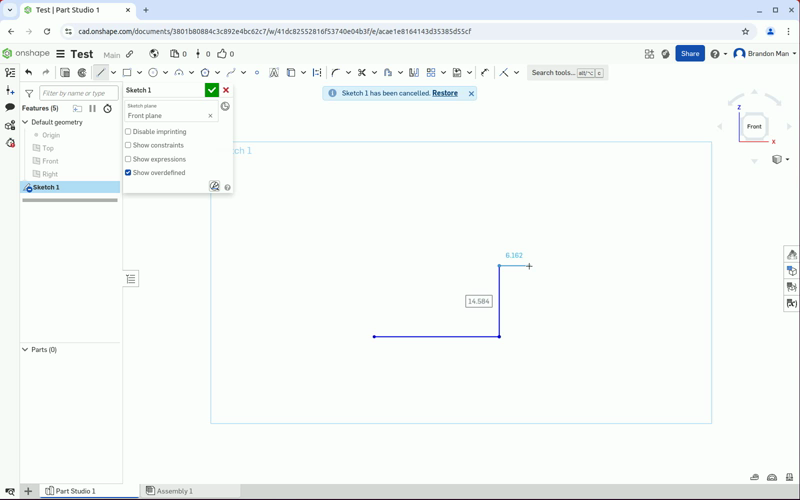
mouse_move(474, 265)
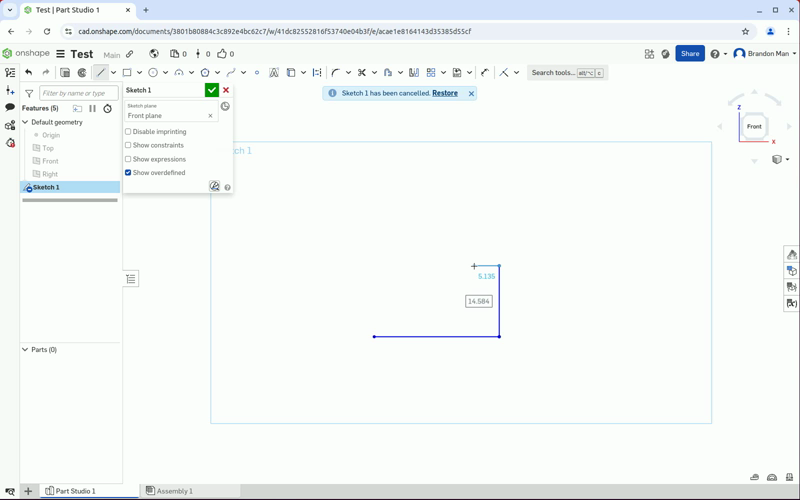
click(474, 265)
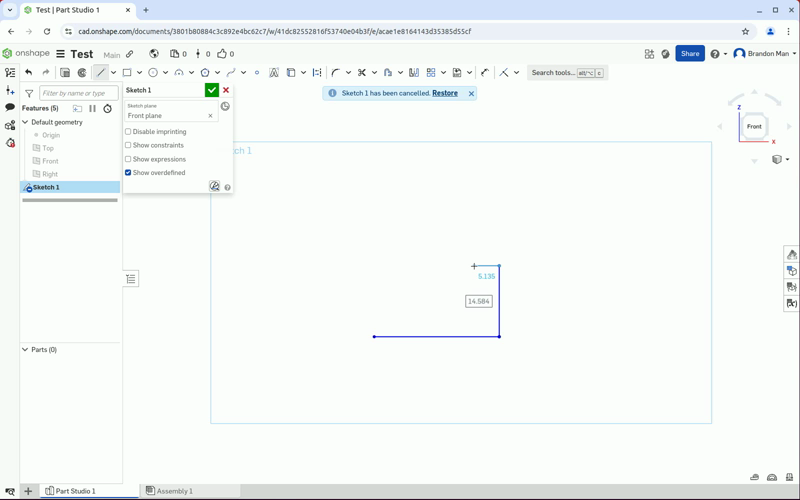
key_up(shift)
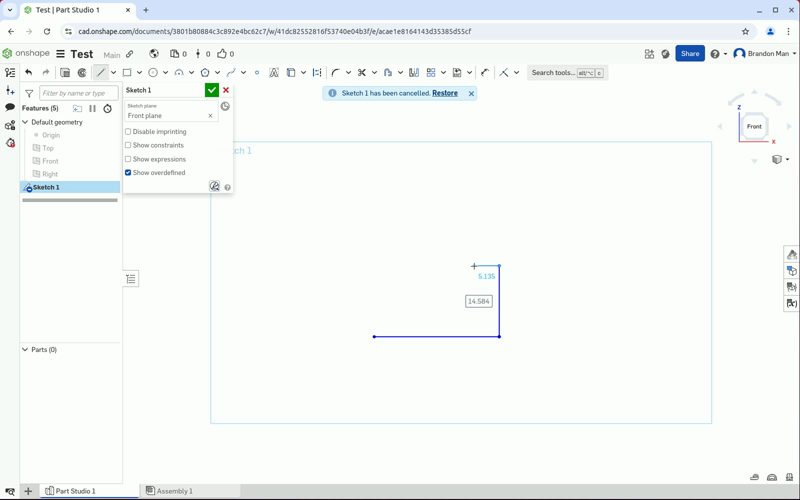
key_down(shift)
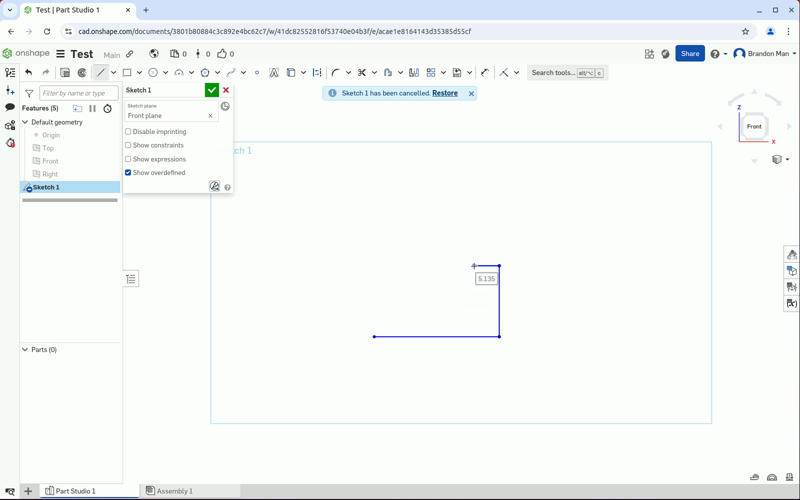
mouse_move(504, 265)
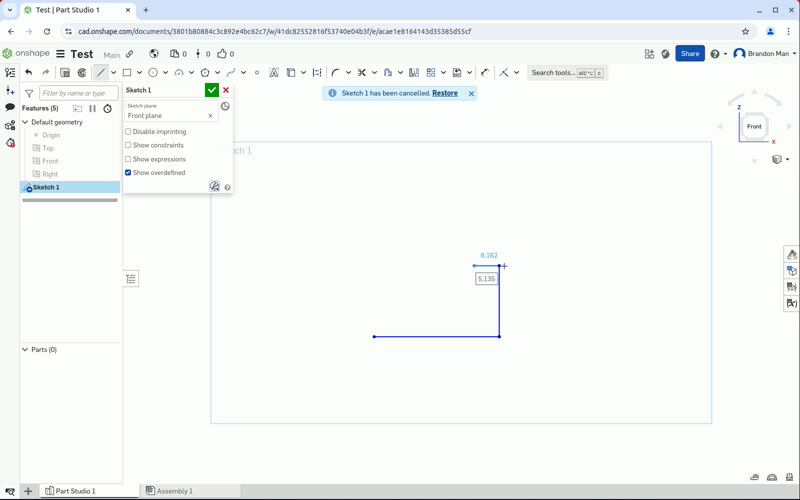
mouse_move(474, 307)
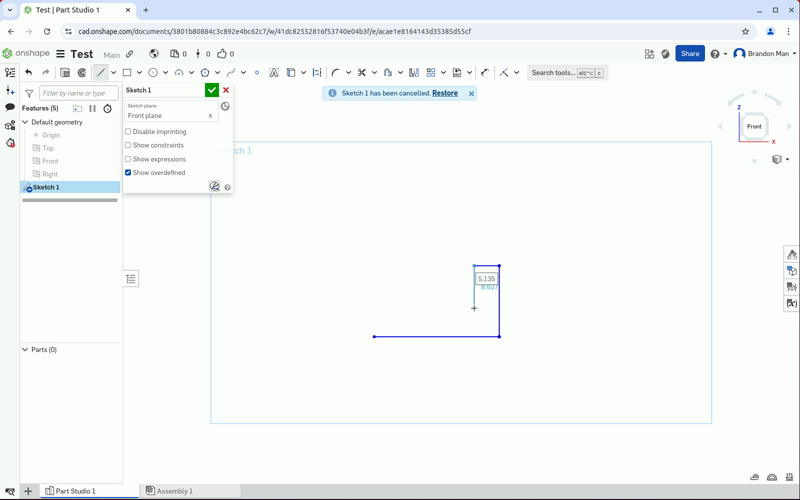
click(474, 307)
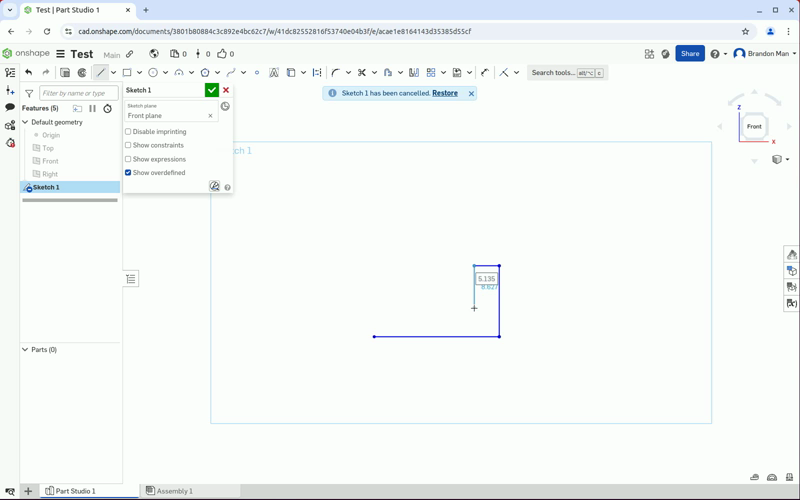
key_up(shift)
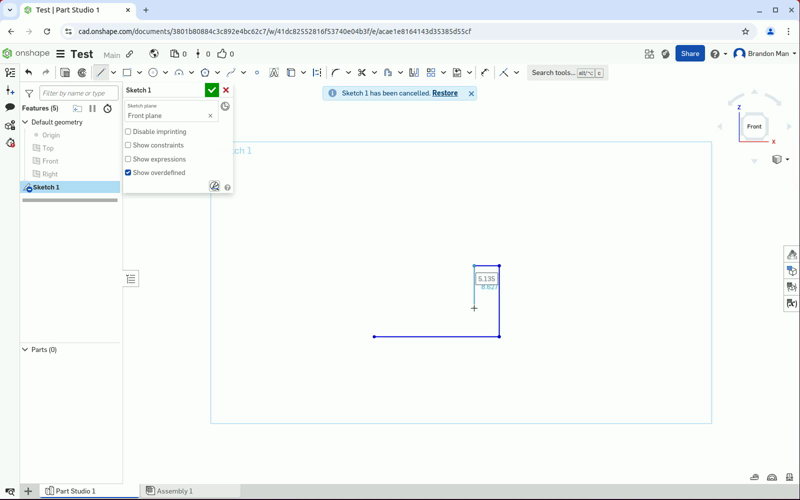
key_down(shift)
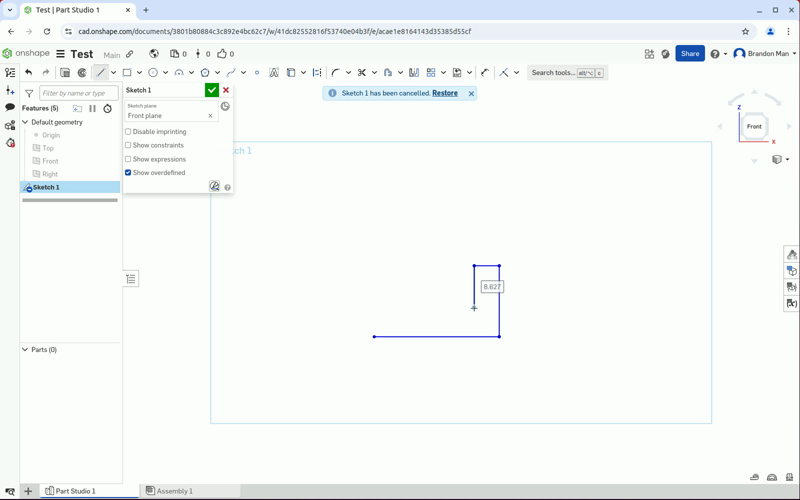
mouse_move(398, 307)
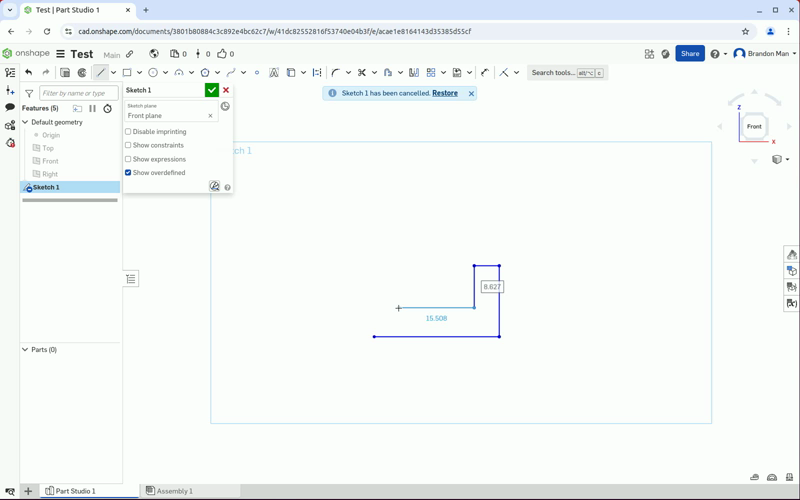
click(398, 307)
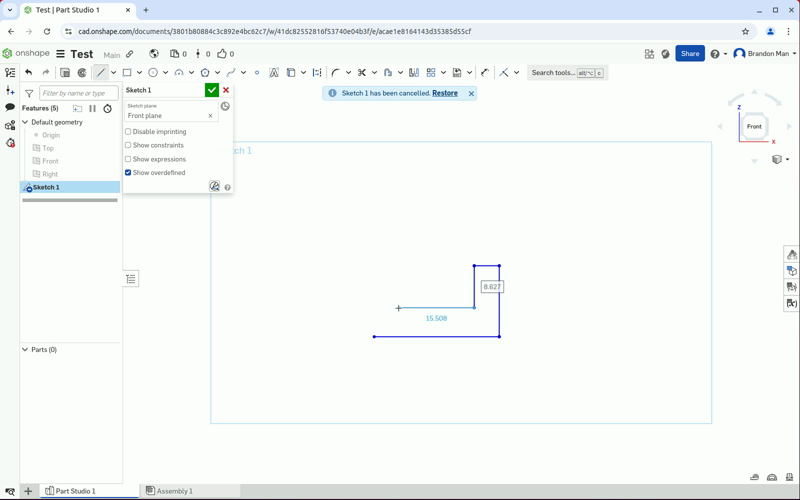
key_up(shift)
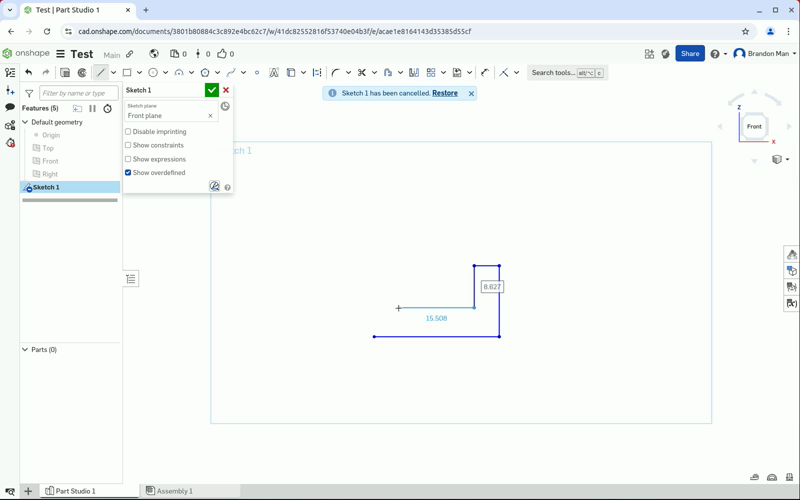
key_down(shift)
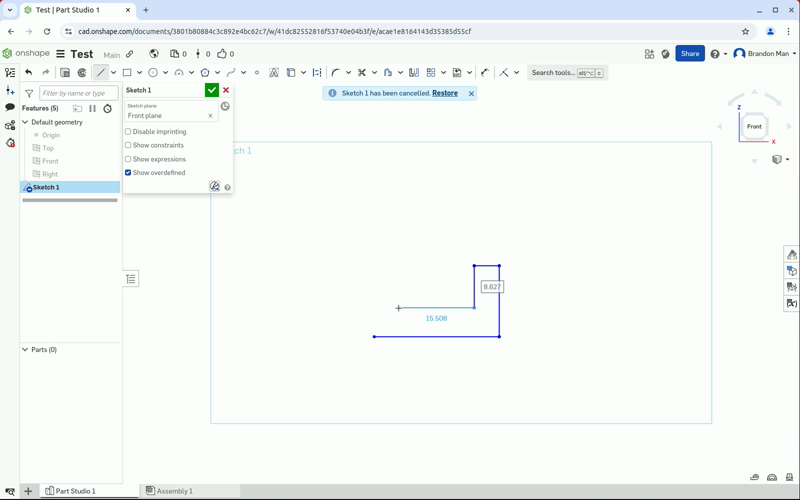
mouse_move(428, 307)
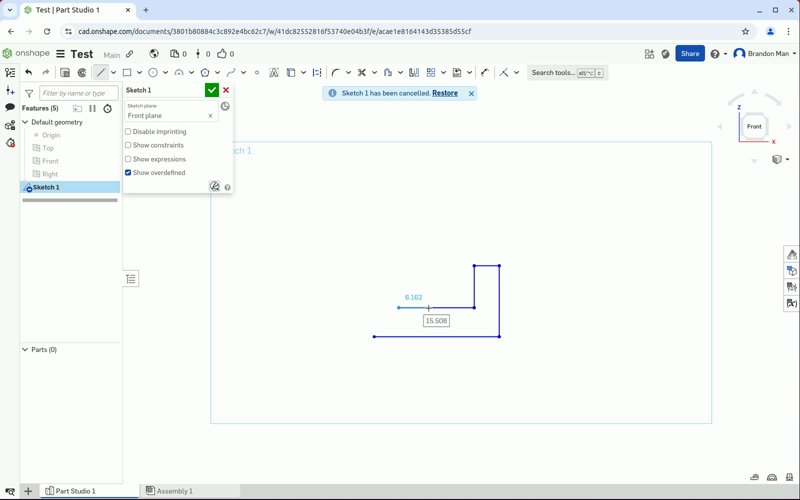
mouse_move(398, 265)
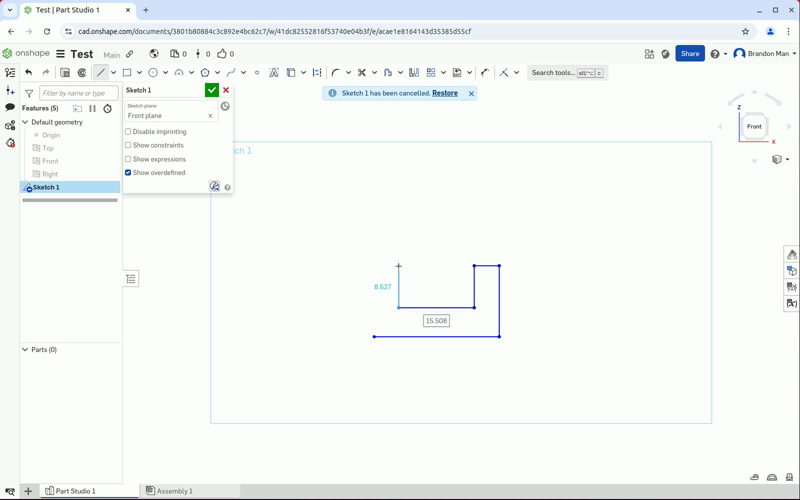
click(398, 265)
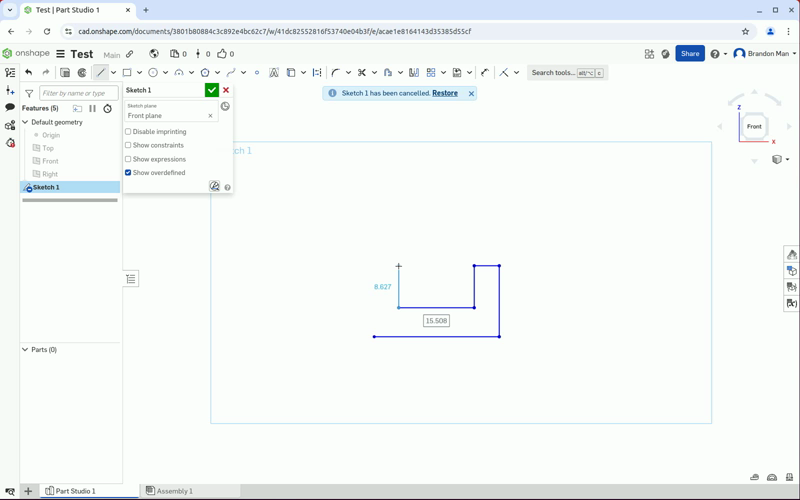
key_up(shift)
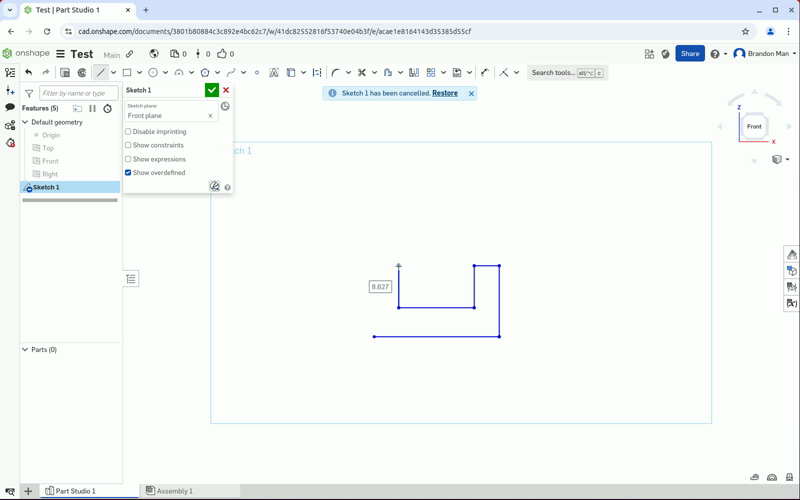
key_down(shift)
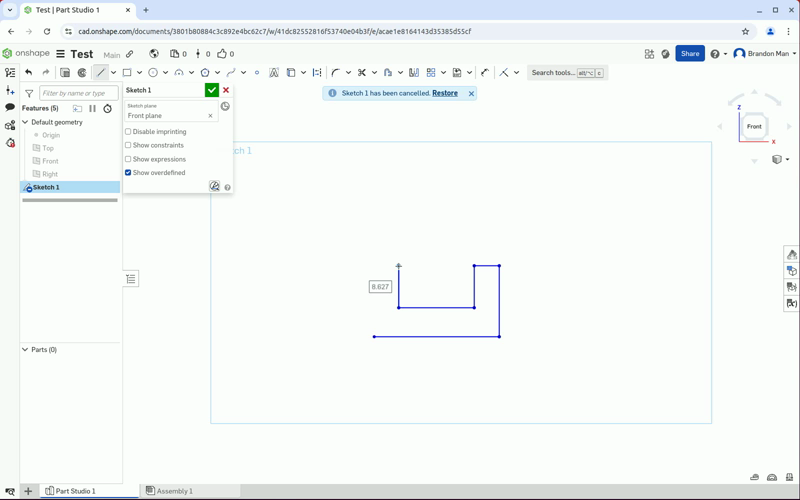
mouse_move(428, 265)
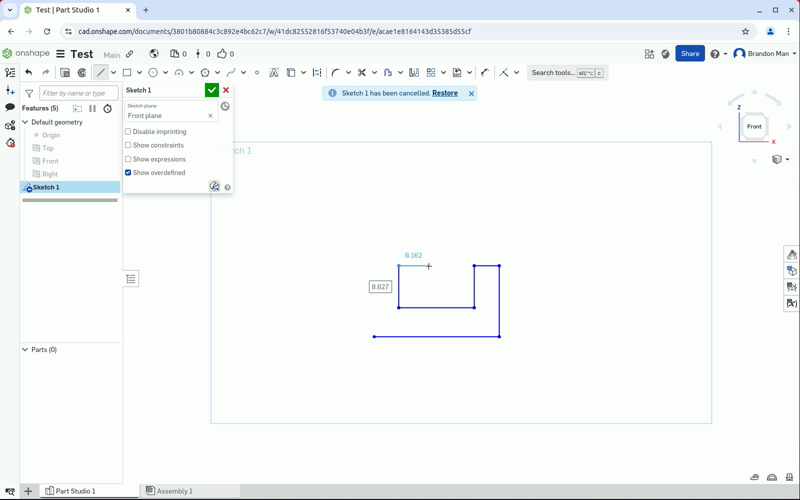
mouse_move(374, 265)
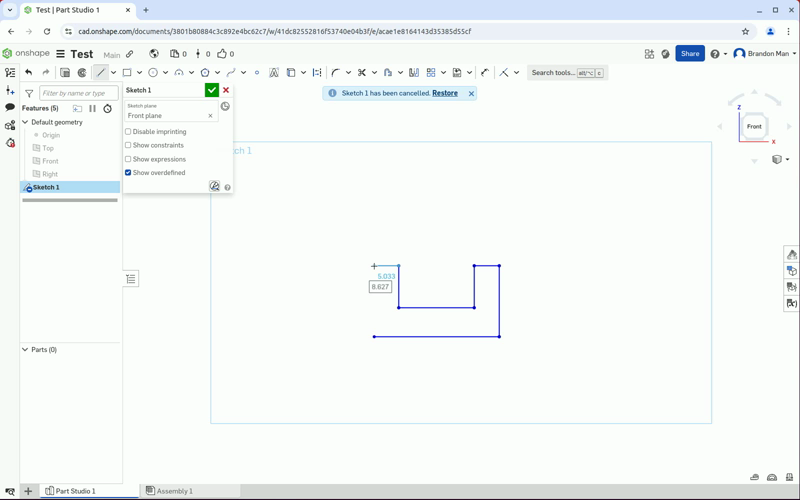
click(374, 265)
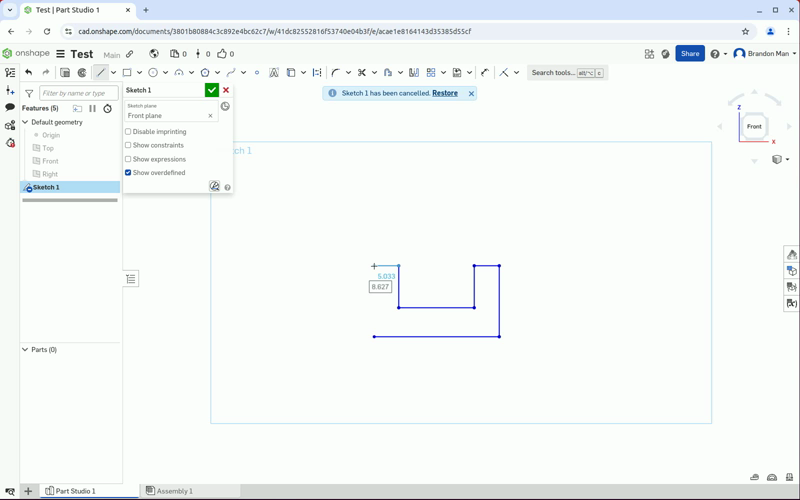
key_up(shift)
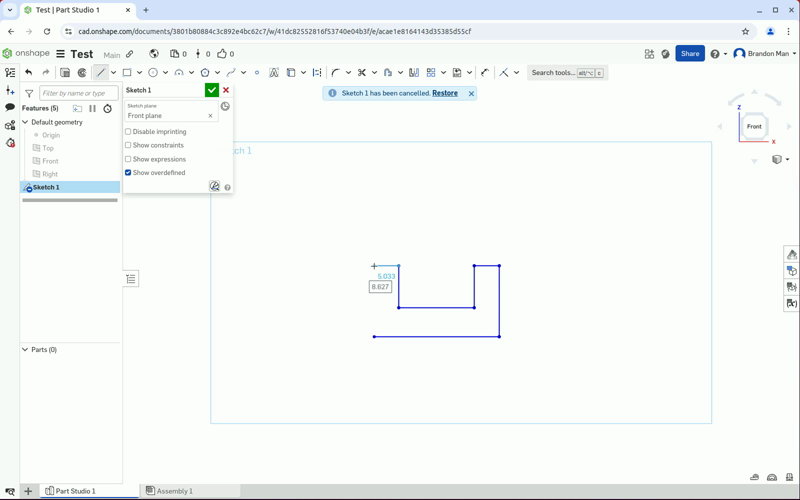
key_down(shift)
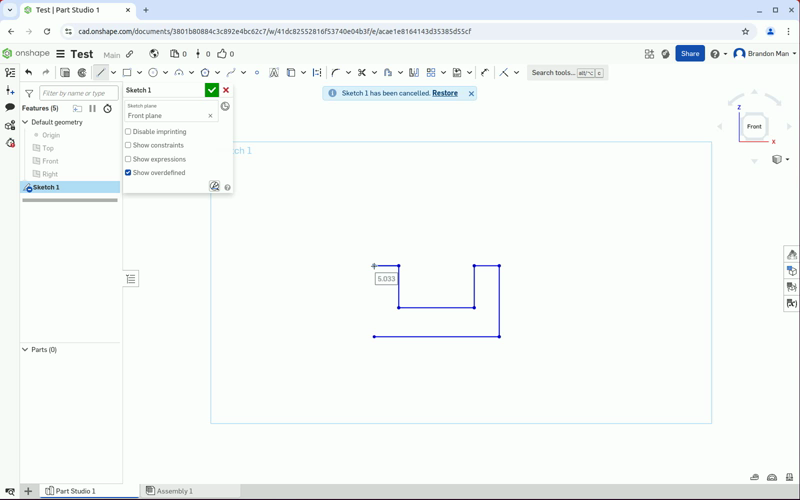
mouse_move(374, 336)
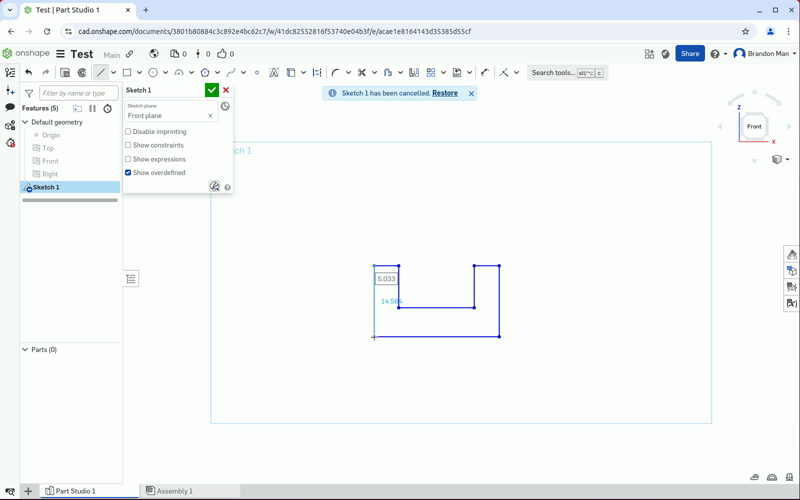
key_up(shift)
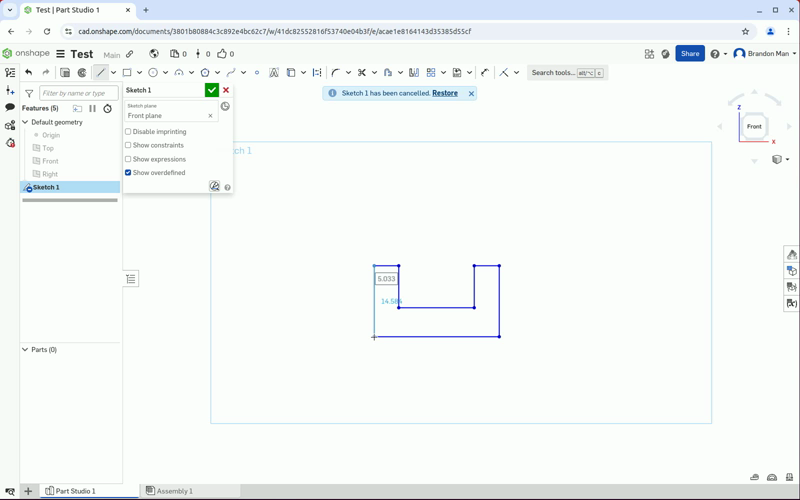
click(374, 336)
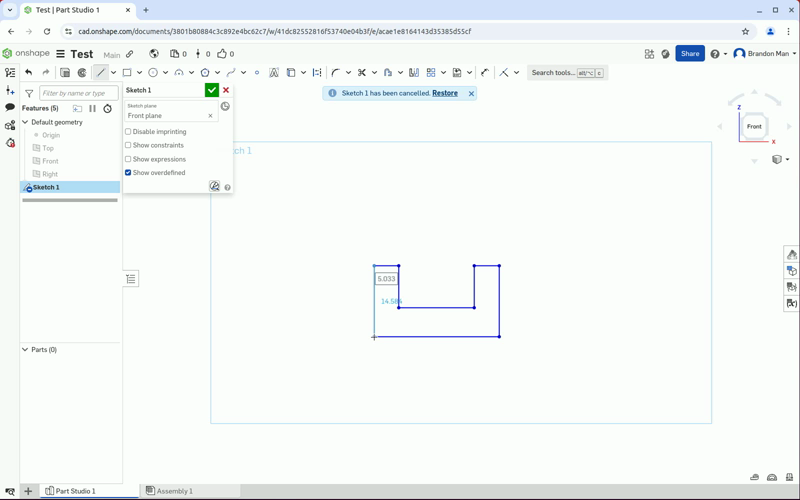
key(esc)
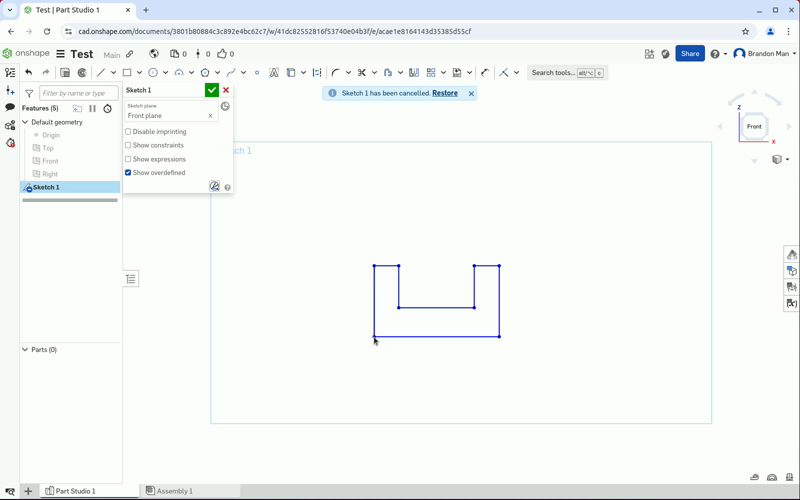
mouse_move(421, 314)
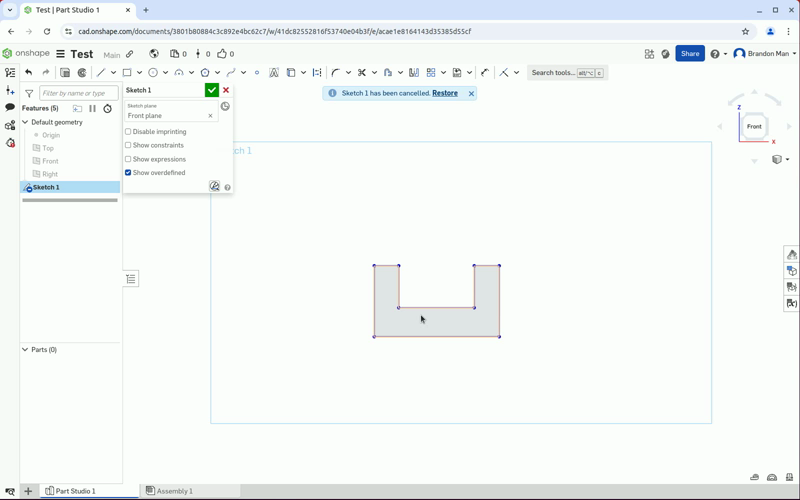
click(421, 314)
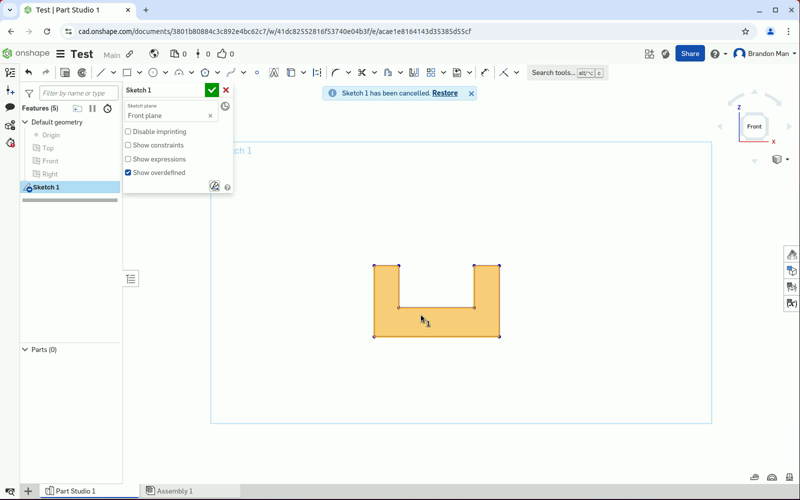
mouse_move(73, 352)
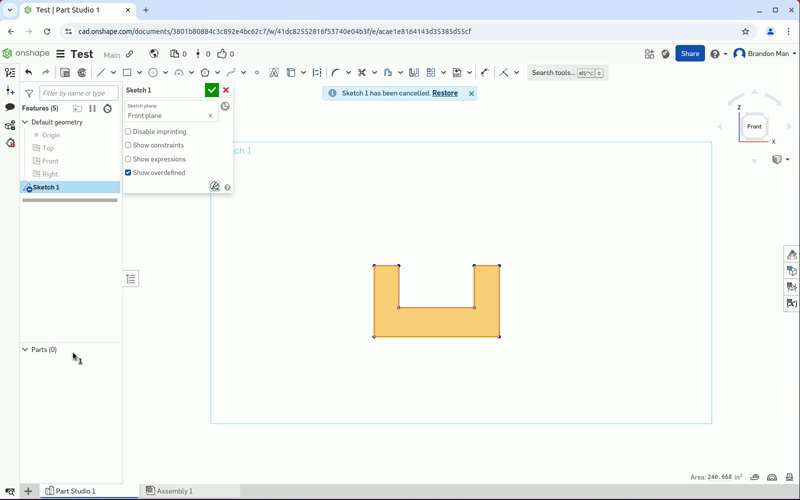
key(shift+y)
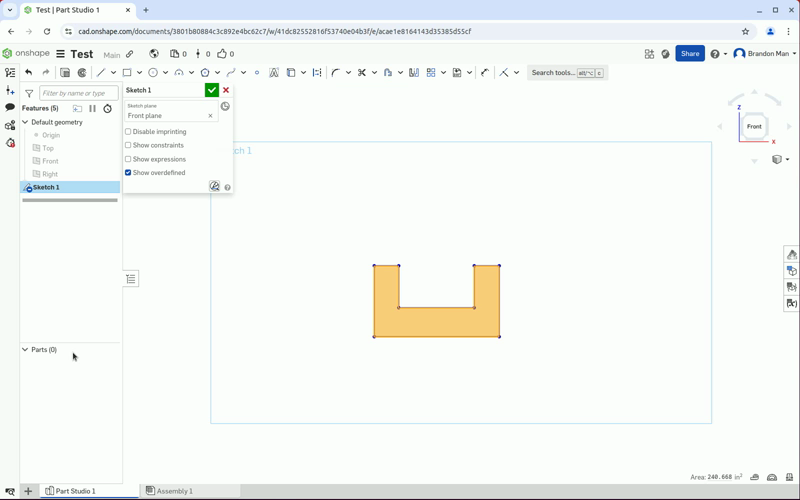
key(shift+e)
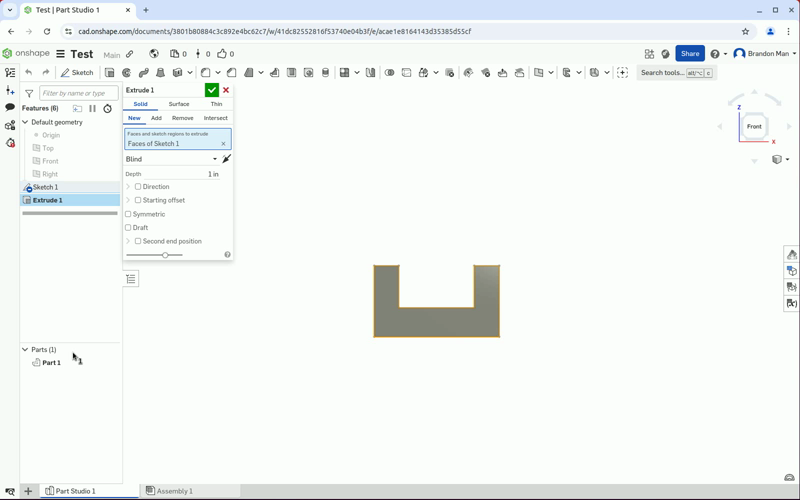
mouse_move(143, 106)
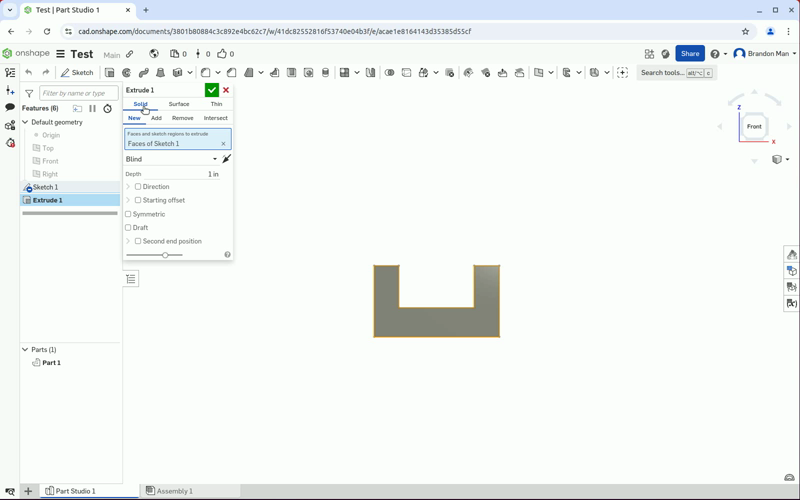
click(143, 106)
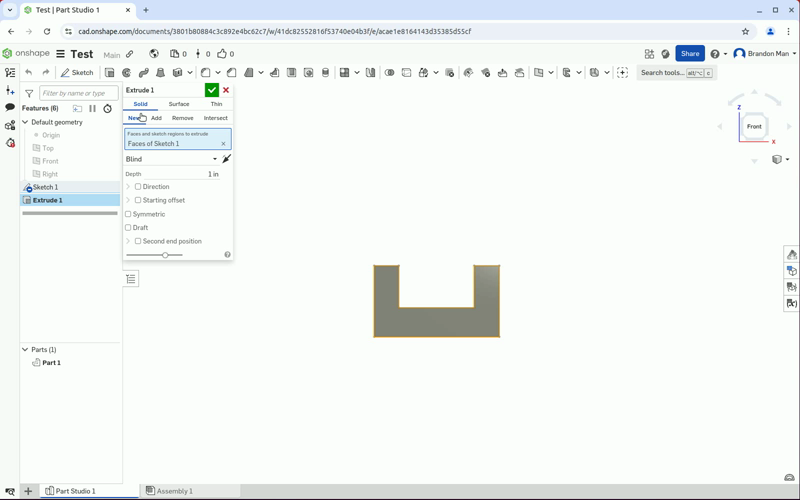
mouse_move(137, 120)
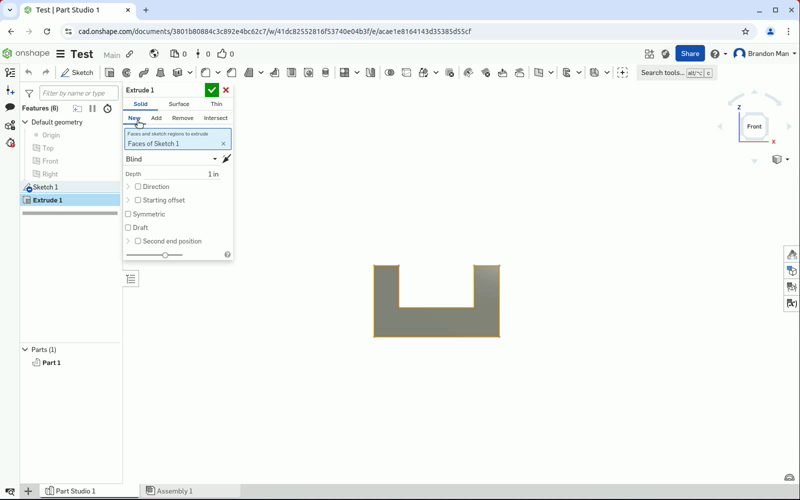
click(137, 120)
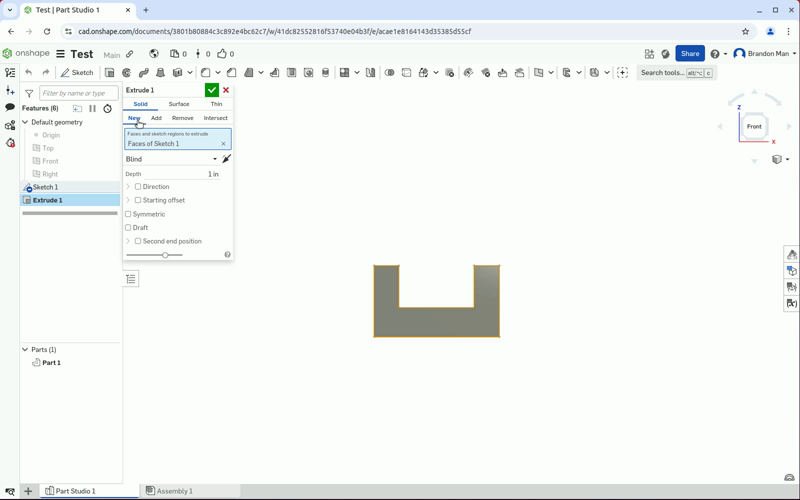
key(tab, 4)
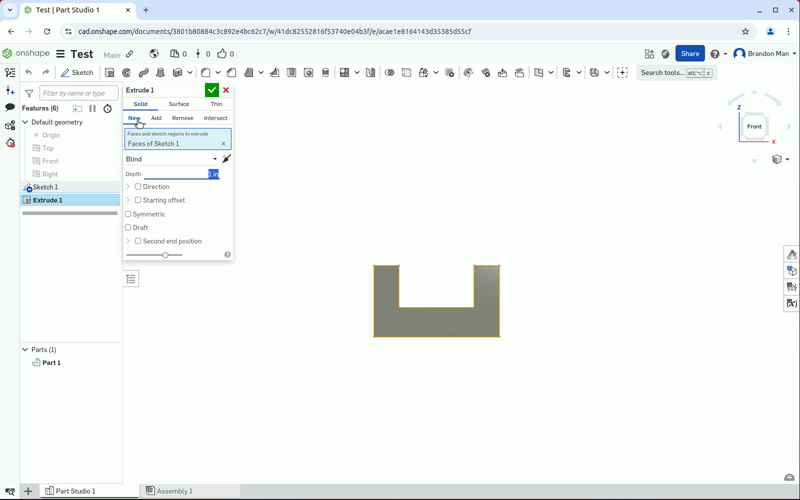
text(23.108)
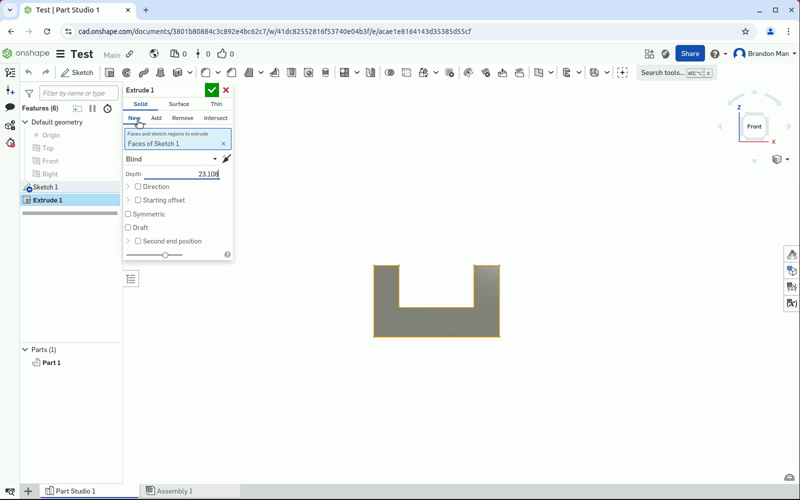
key(enter)
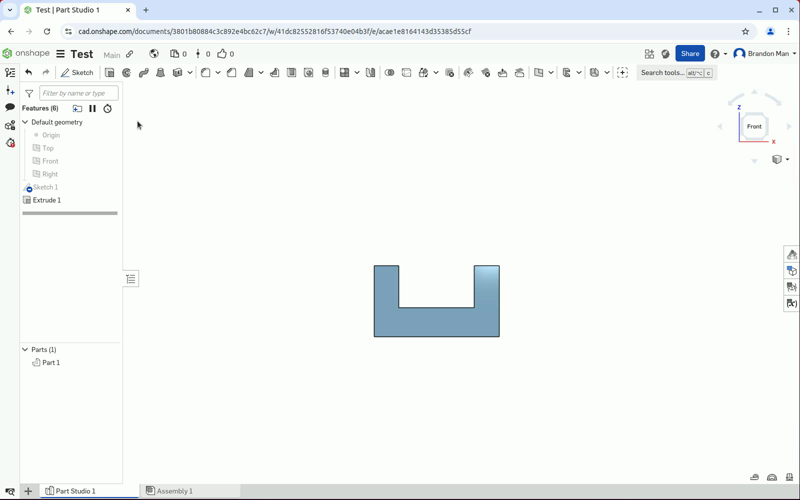
key(shift+h)
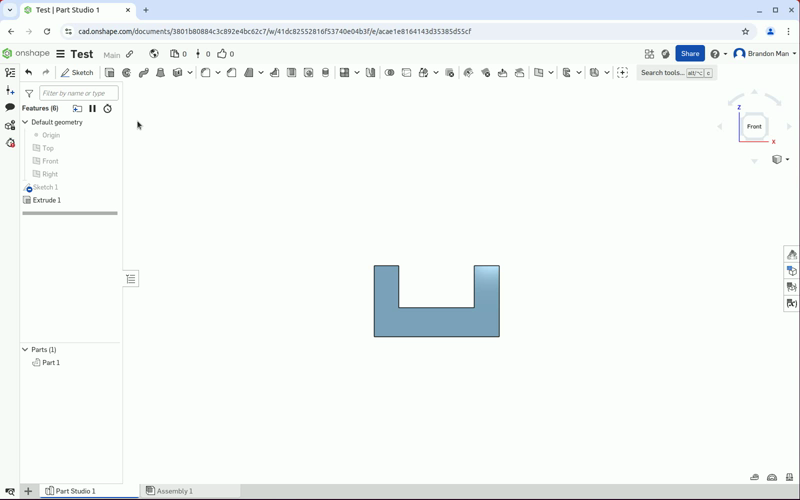
key(shift+h)
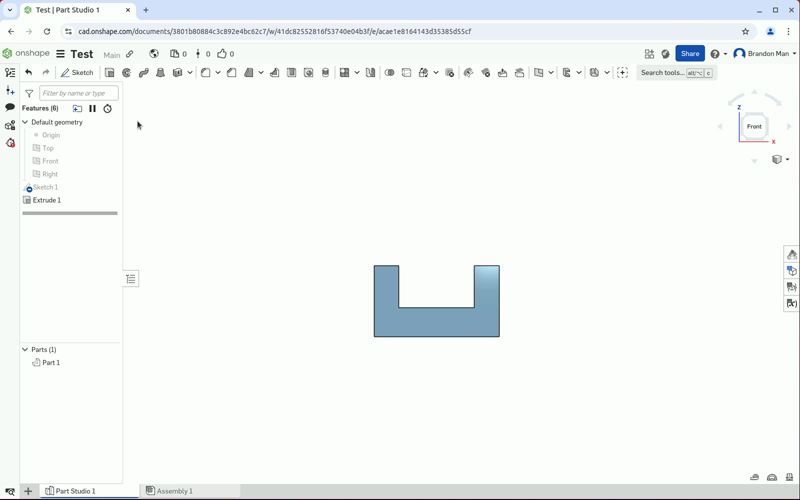
mouse_move(73, 189)
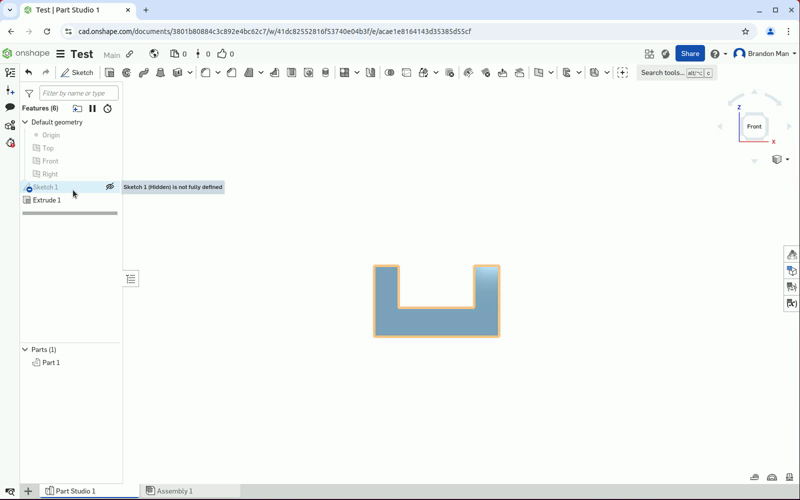
click(73, 189)
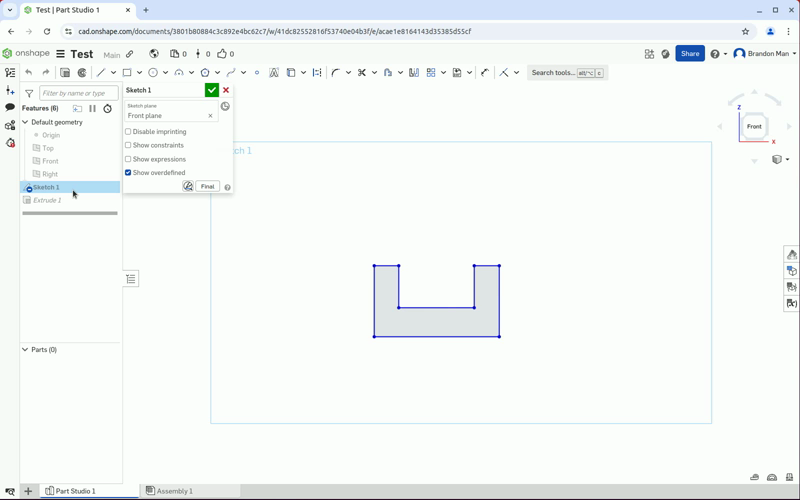
mouse_move(229, 92)
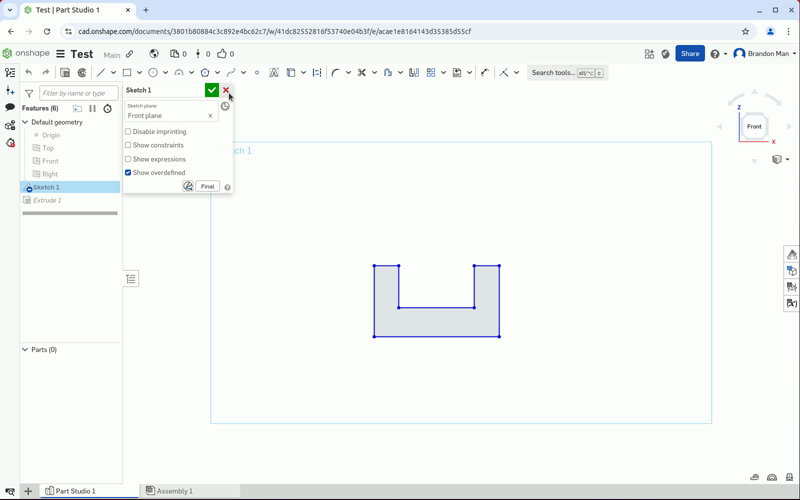
click(229, 92)
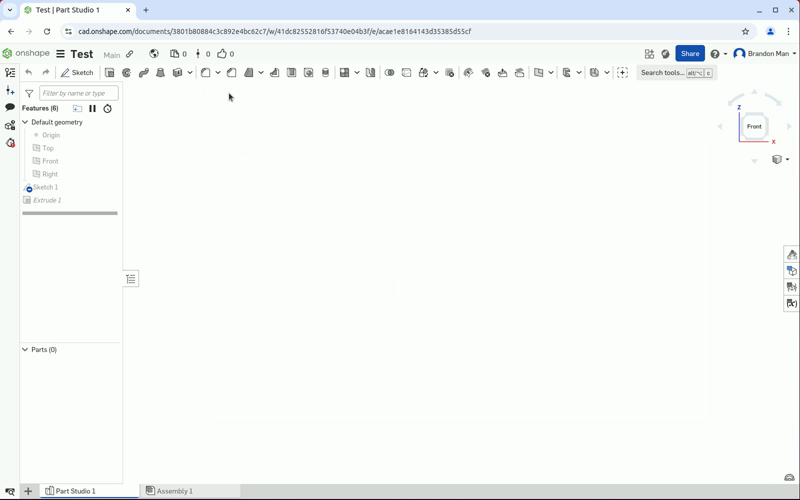
mouse_move(73, 352)
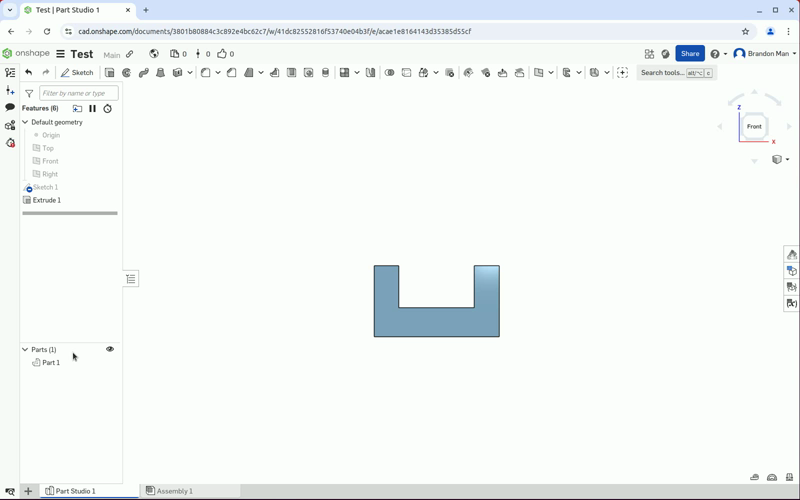
key(y)
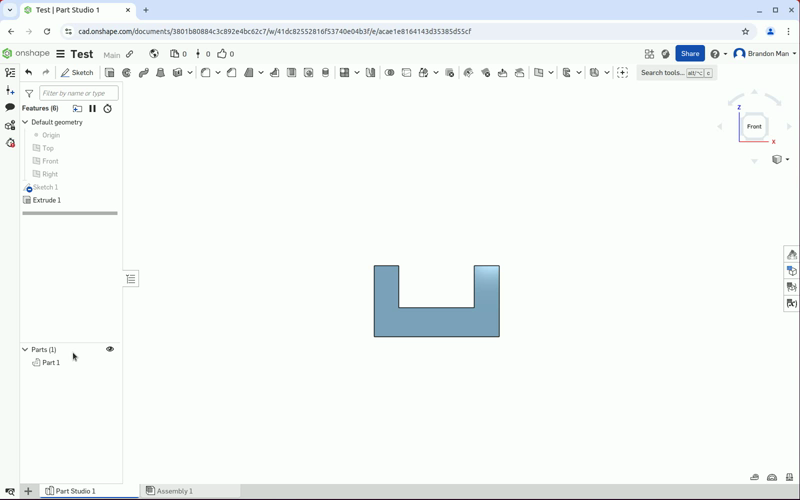
key(shift+p)
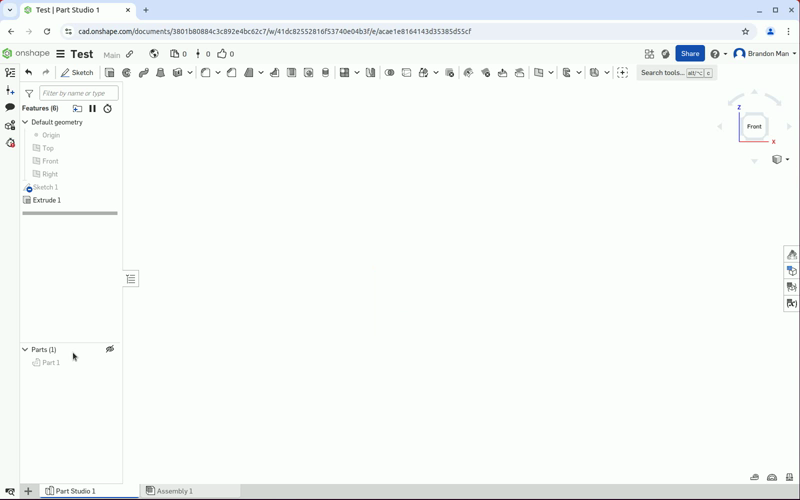
key(space)
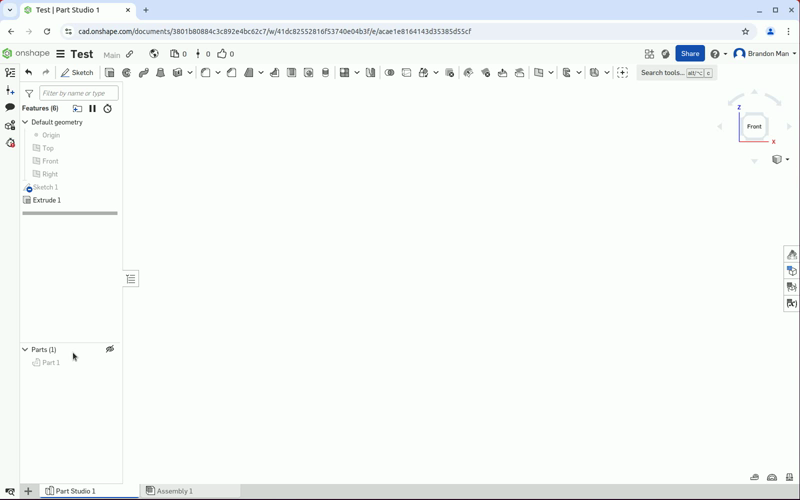
key_down(shift)
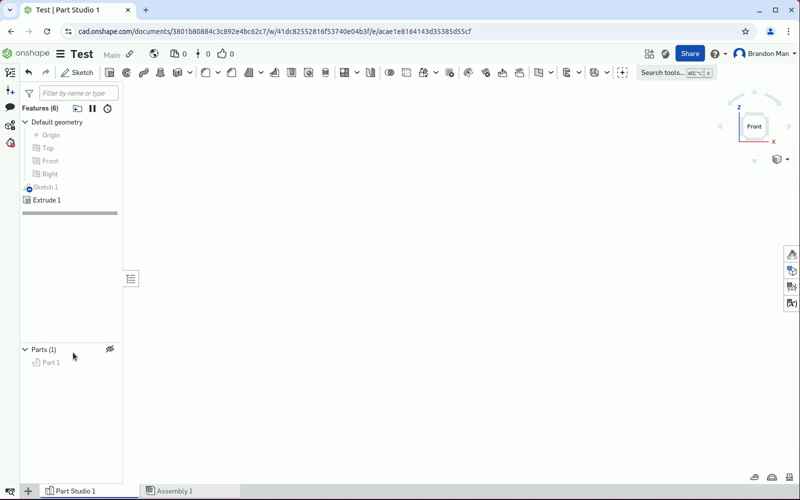
key(down)
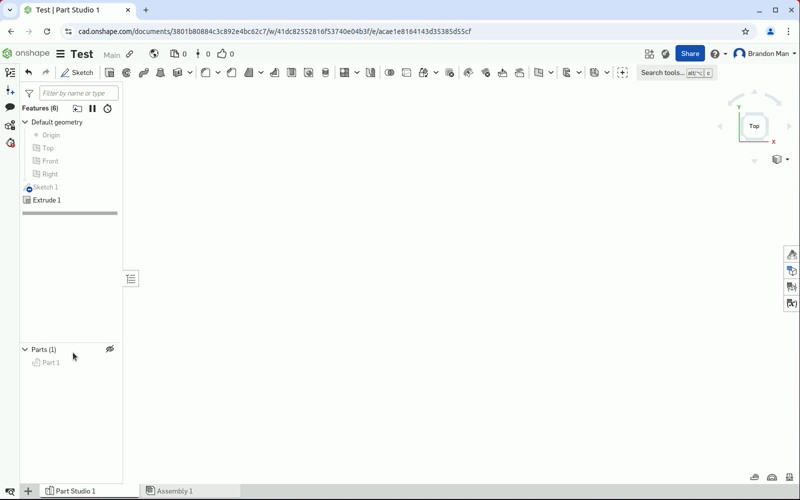
key_up(shift)
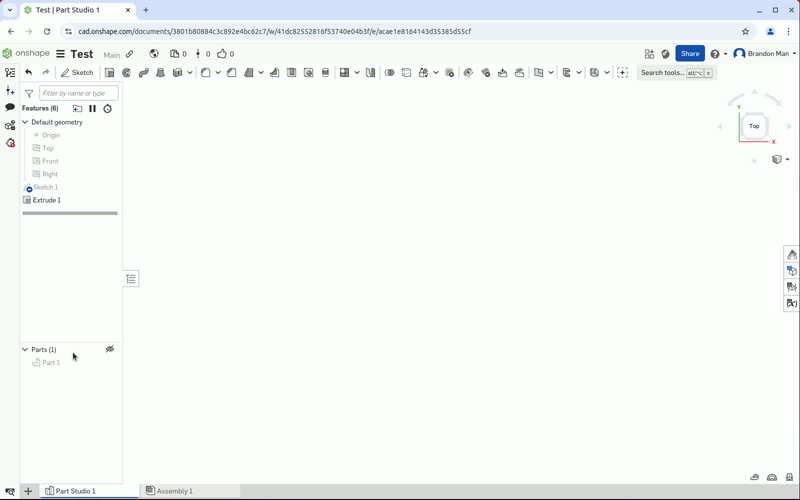
mouse_move(73, 352)
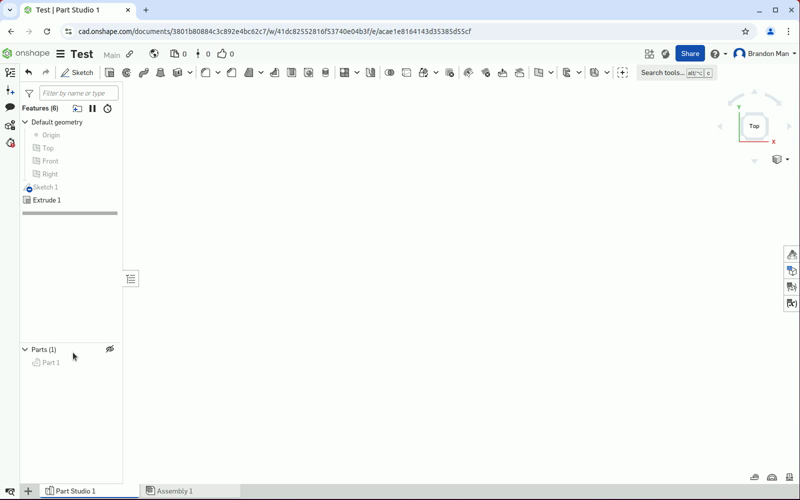
key(shift+y)
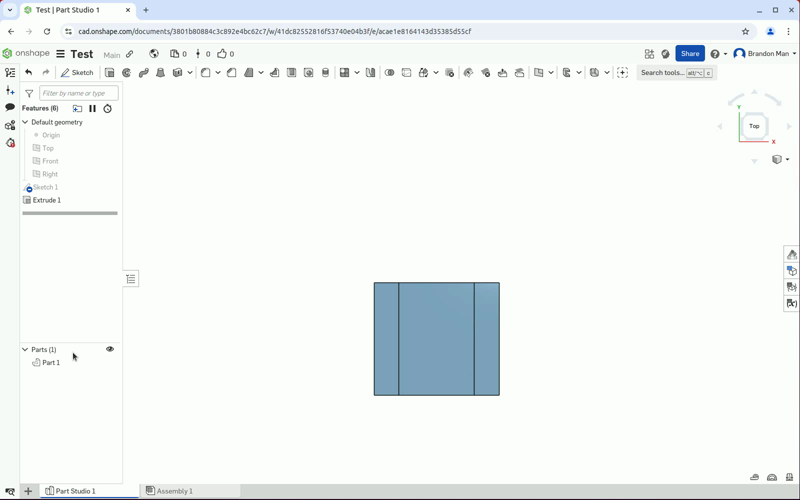
mouse_move(541, 75)
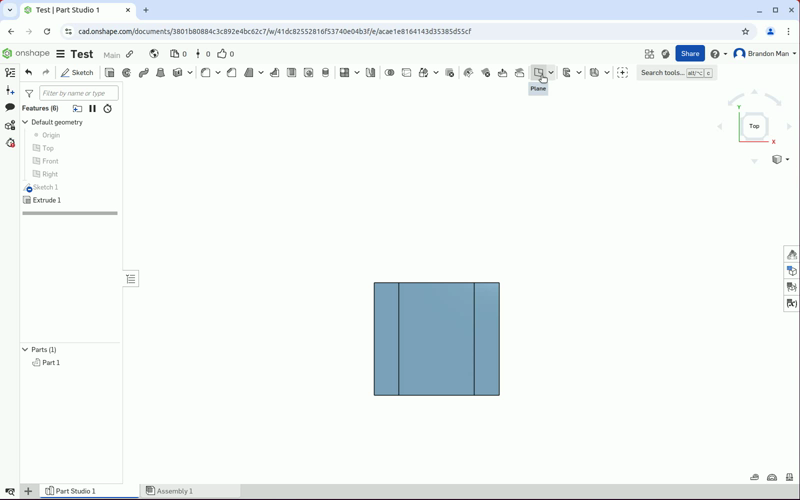
click(541, 75)
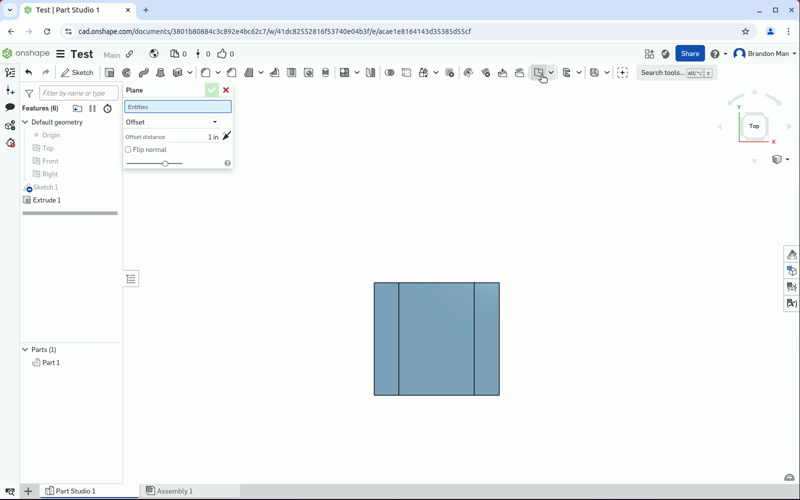
mouse_move(73, 150)
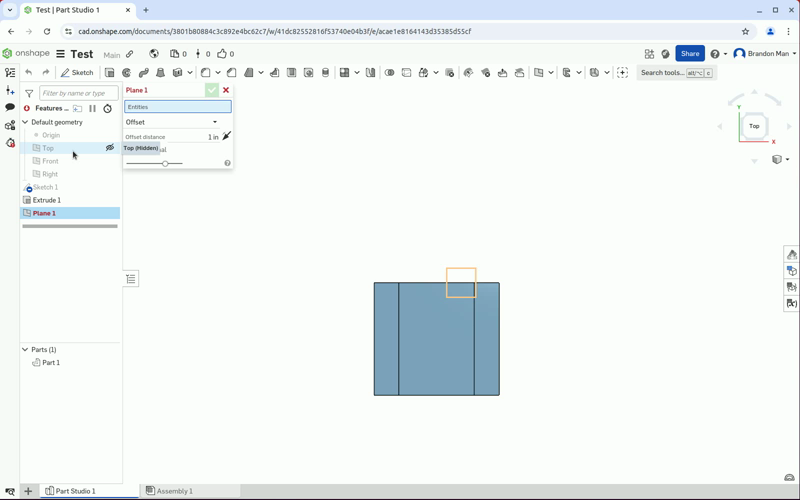
click(73, 150)
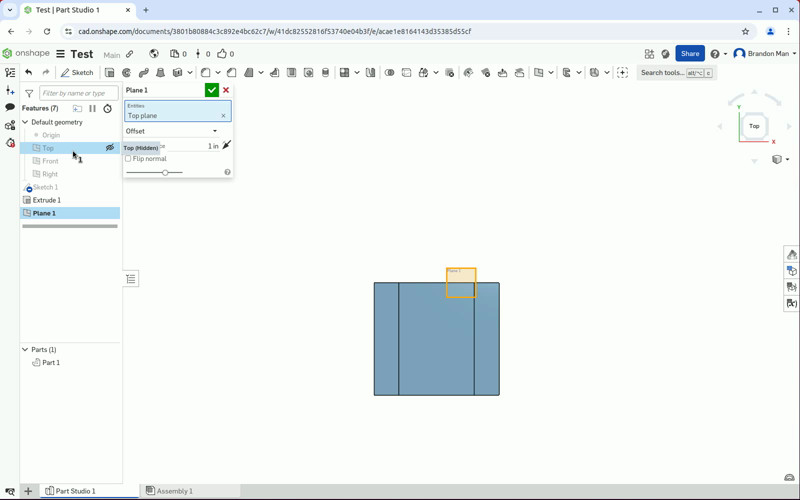
key(tab, 2)
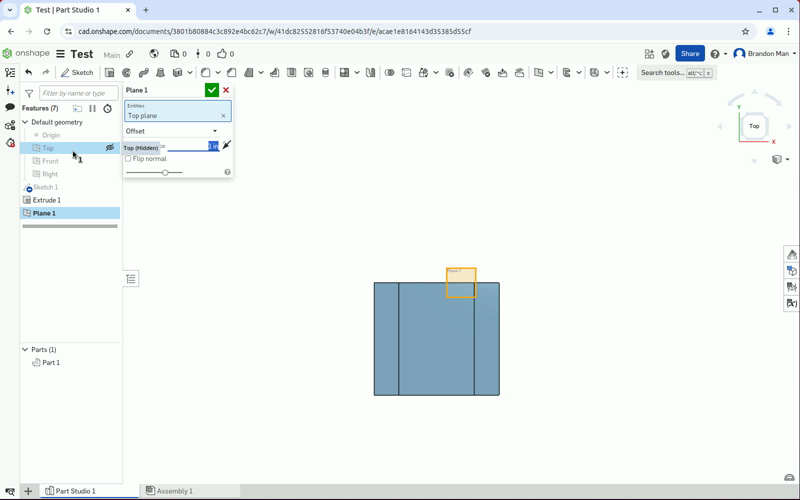
text(3.605)
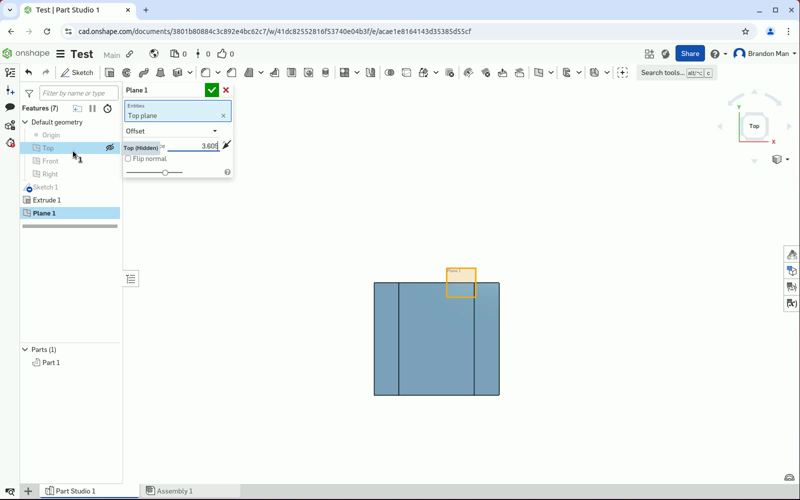
key(enter, 2)
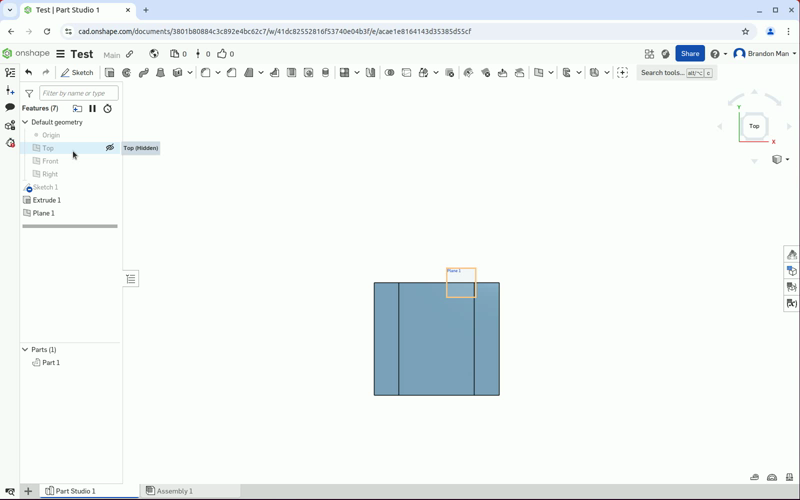
key(shift+s)
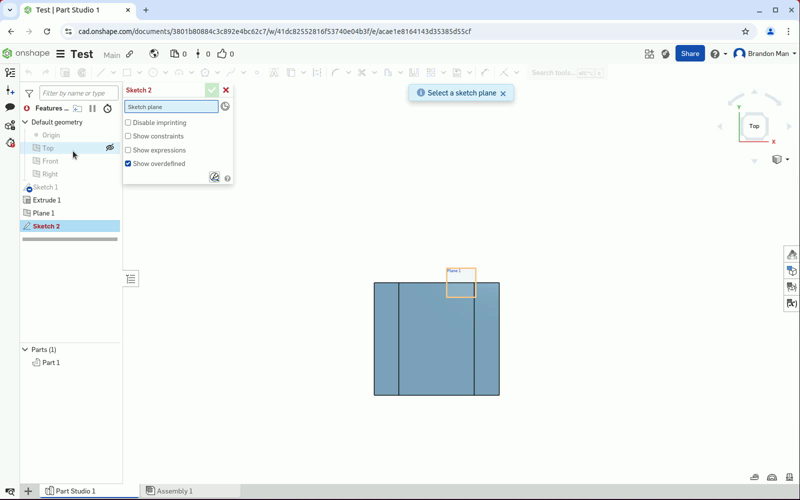
mouse_move(73, 215)
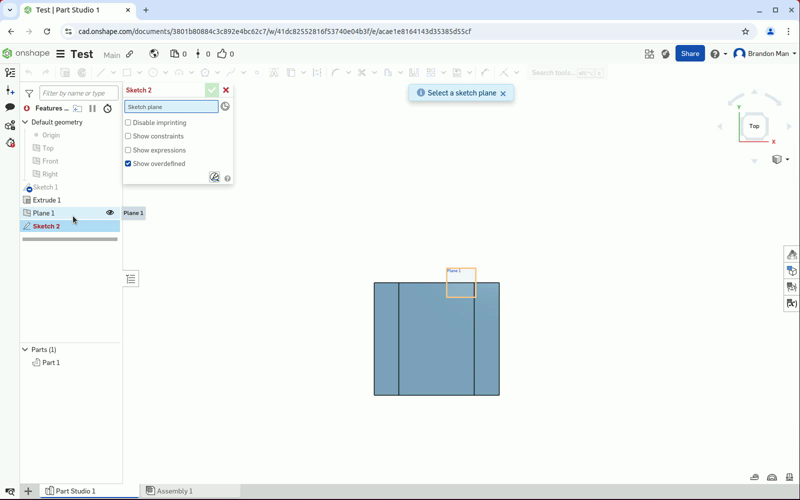
click(73, 215)
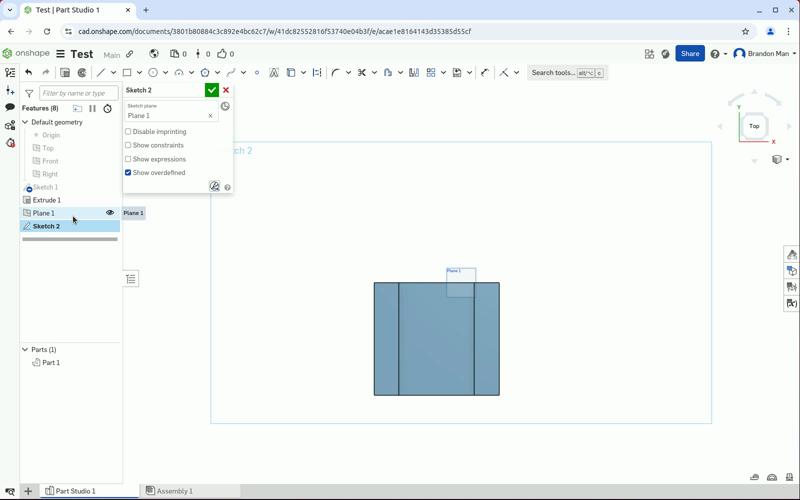
mouse_move(73, 352)
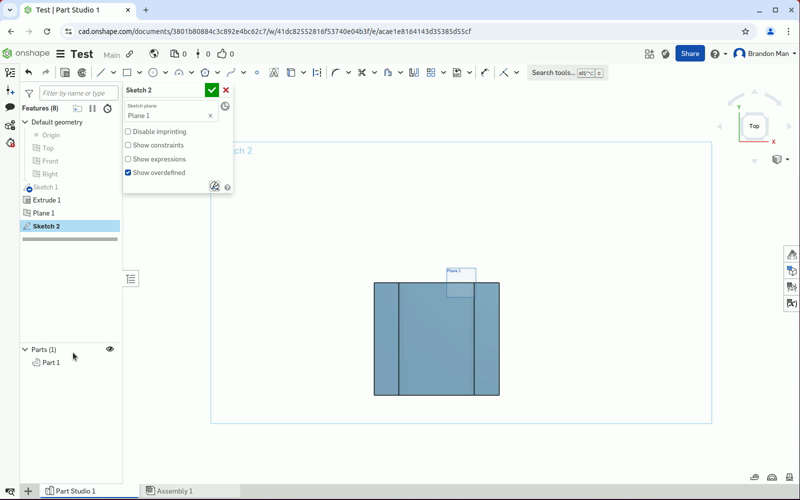
key(y)
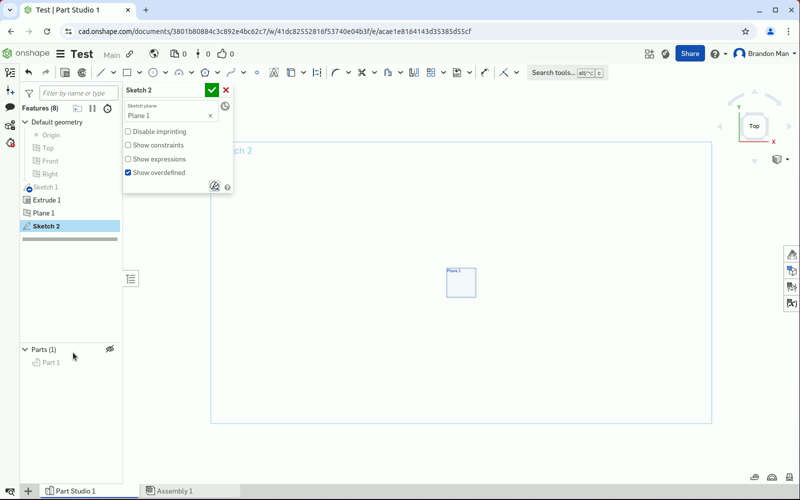
key(l)
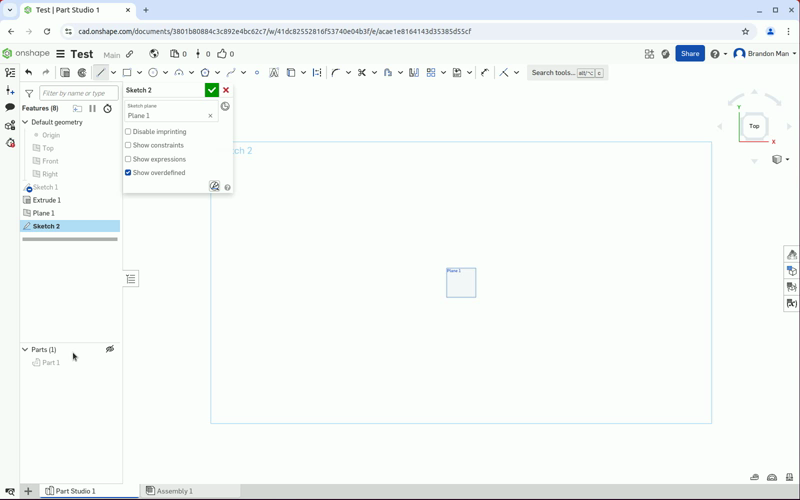
key_down(shift)
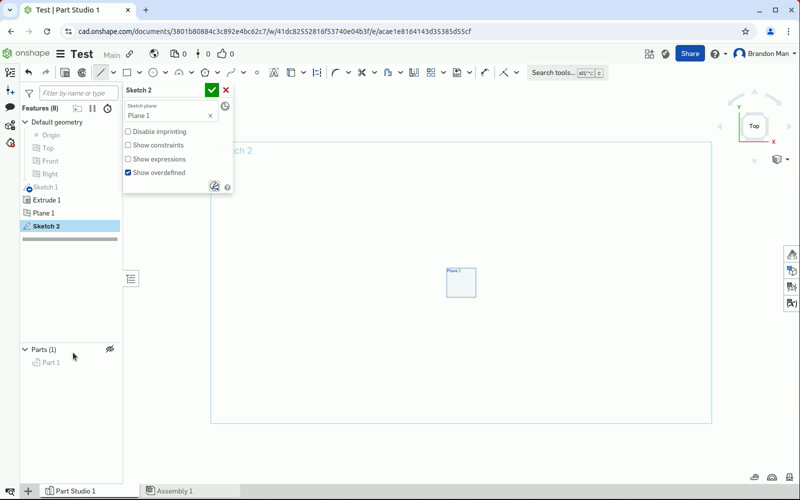
mouse_move(474, 356)
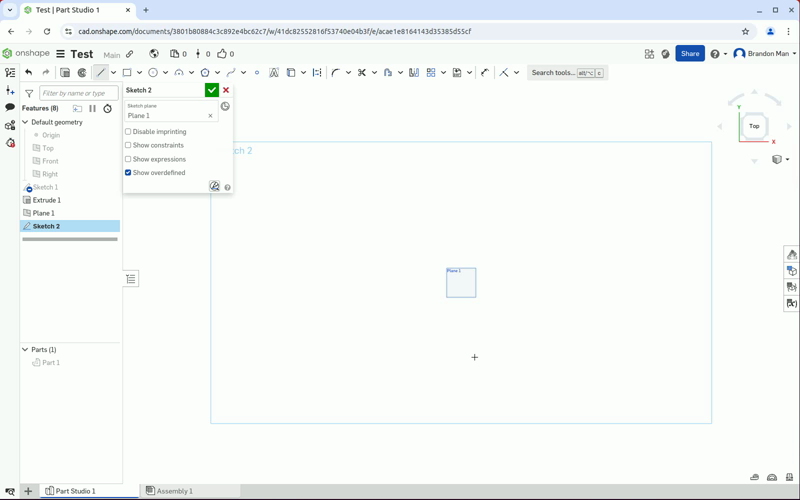
click(474, 356)
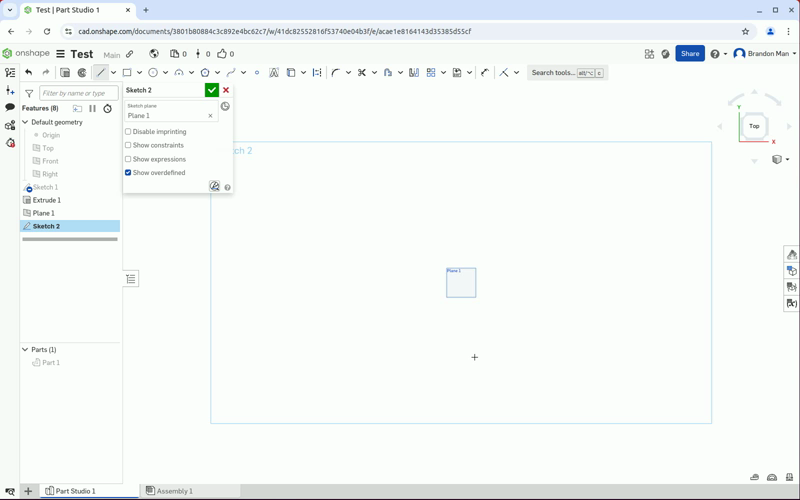
key_up(shift)
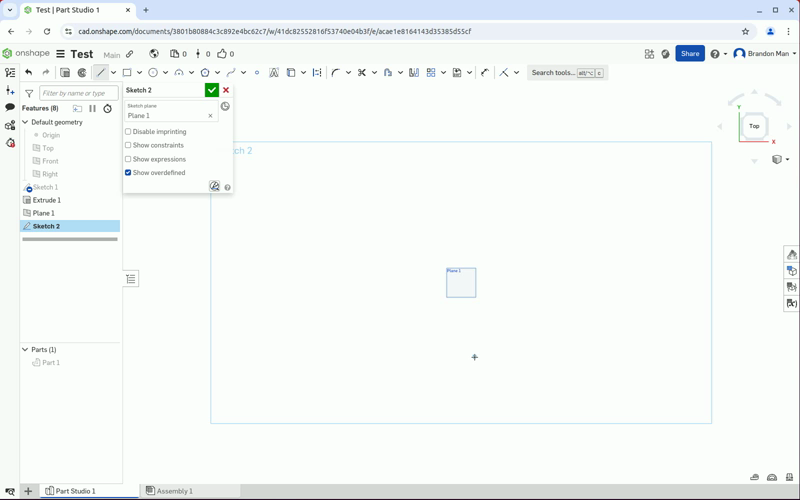
key_down(shift)
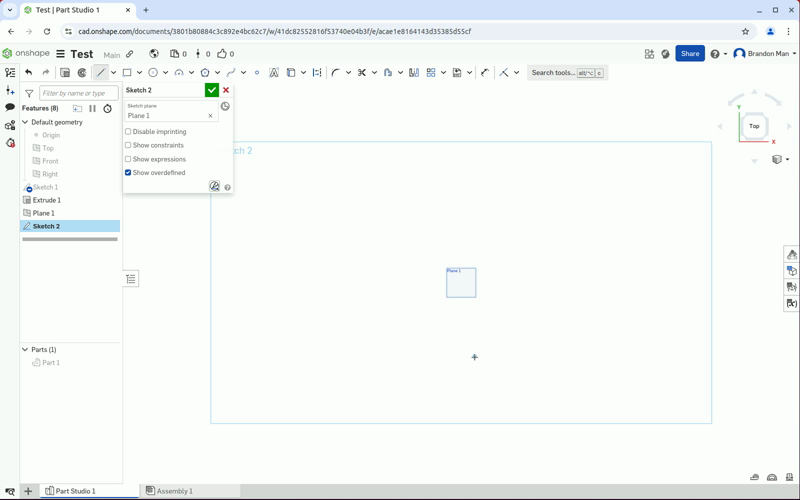
mouse_move(504, 356)
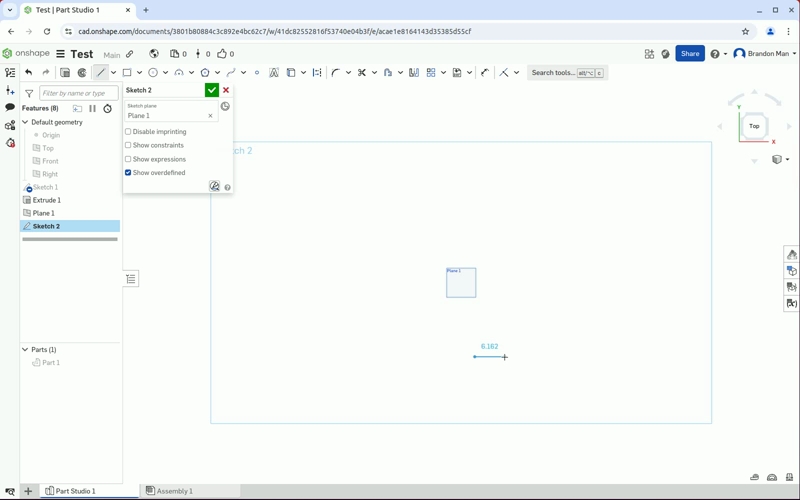
mouse_move(500, 356)
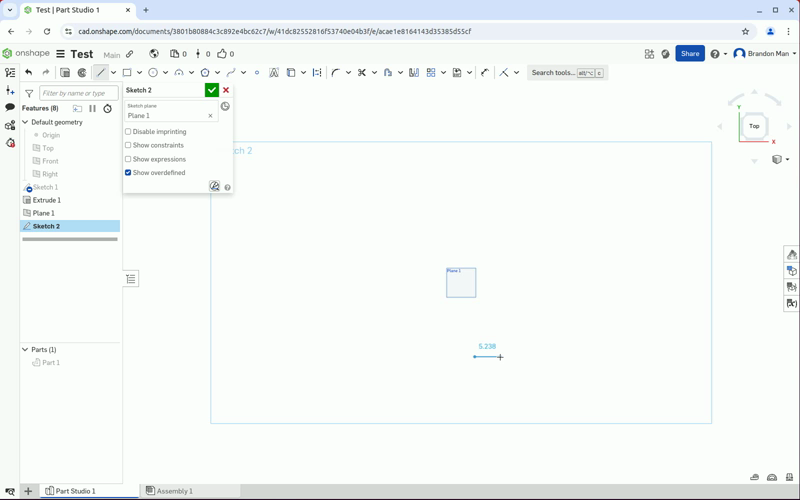
click(500, 356)
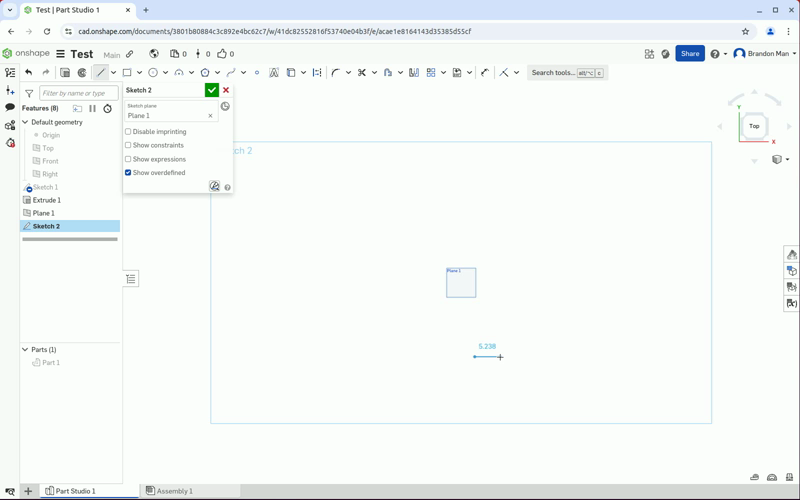
key_up(shift)
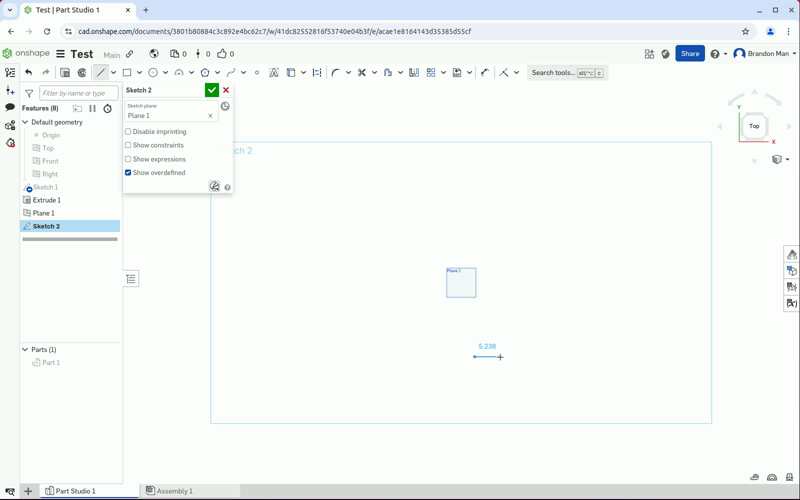
key_down(shift)
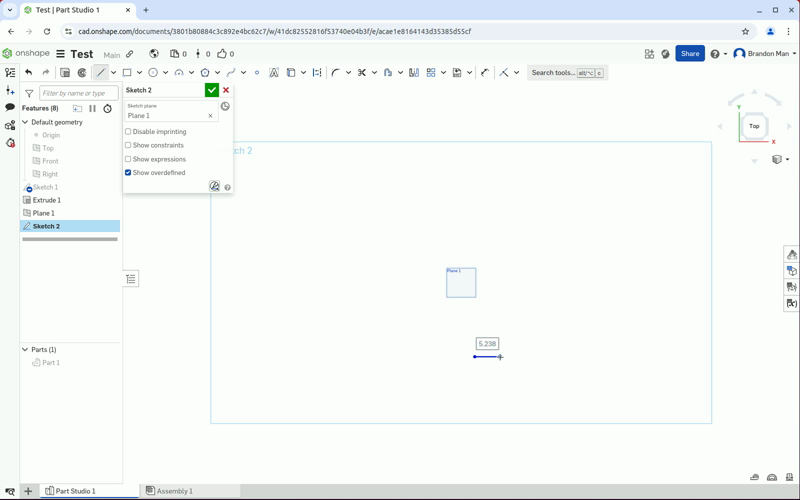
mouse_move(530, 356)
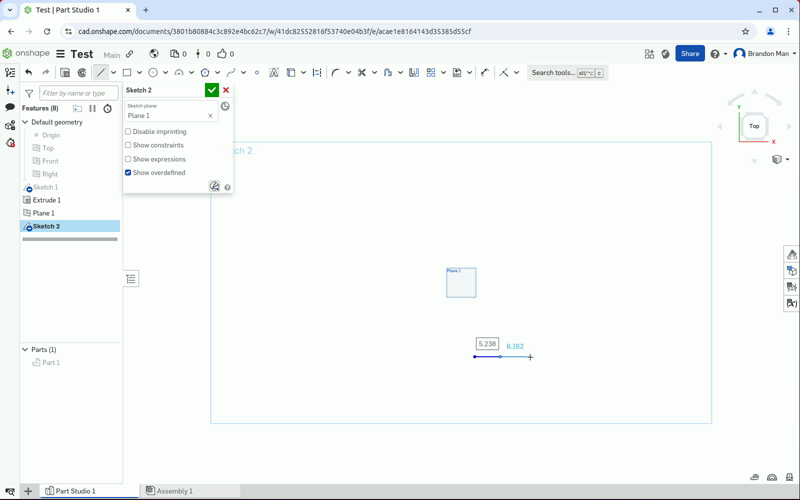
mouse_move(500, 310)
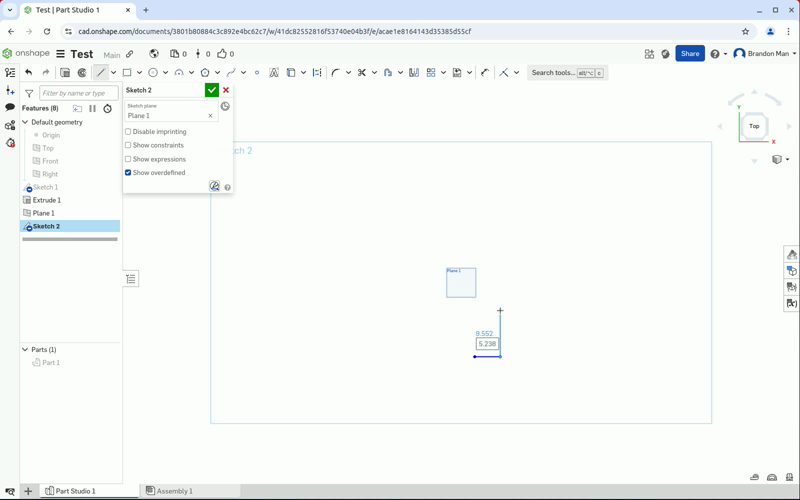
click(500, 310)
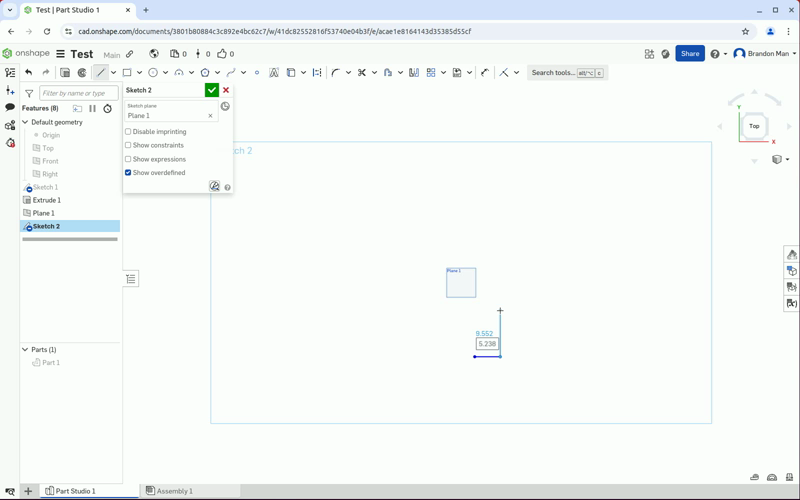
key_up(shift)
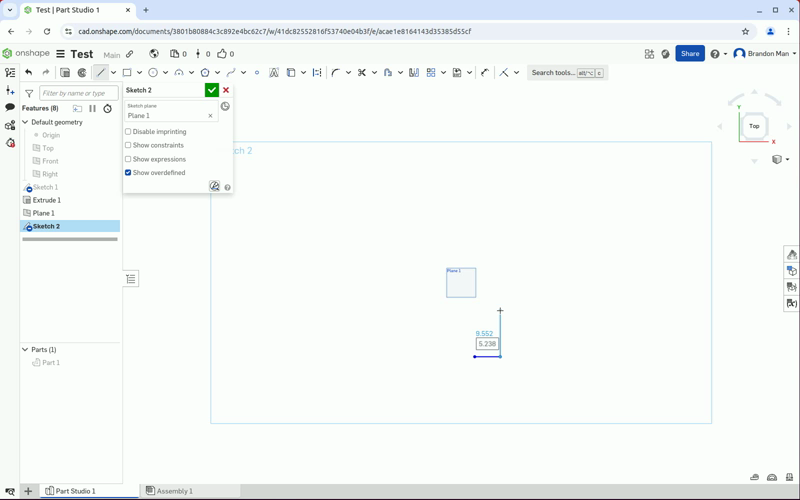
key_down(shift)
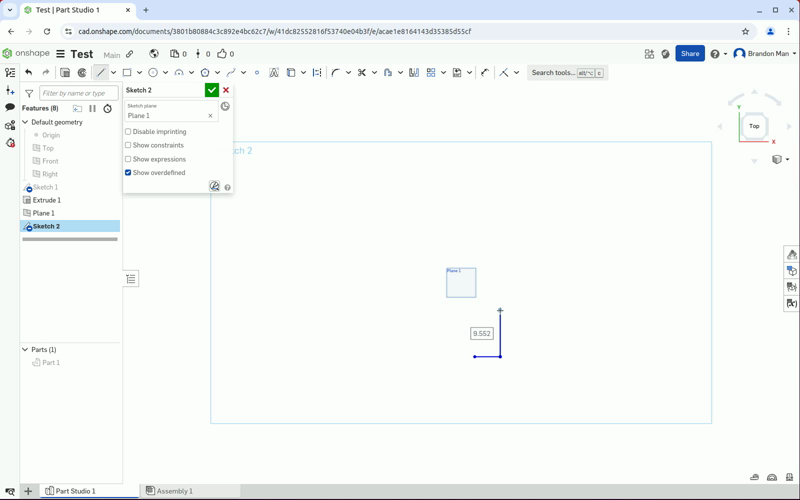
mouse_move(530, 310)
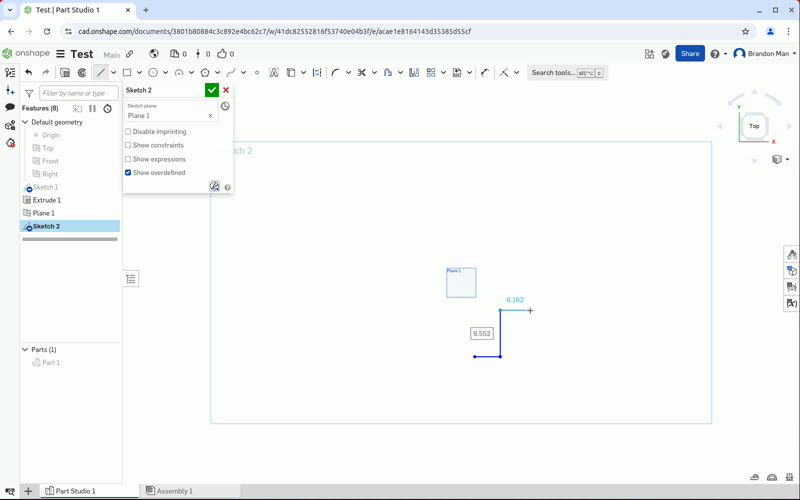
mouse_move(474, 310)
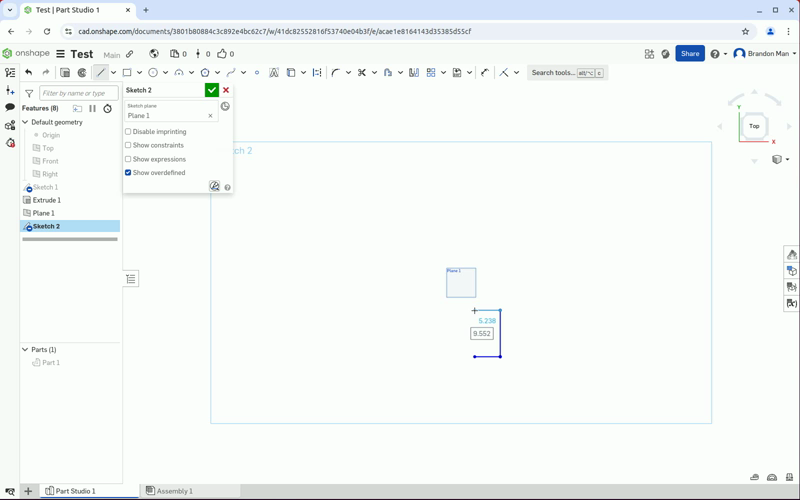
click(474, 310)
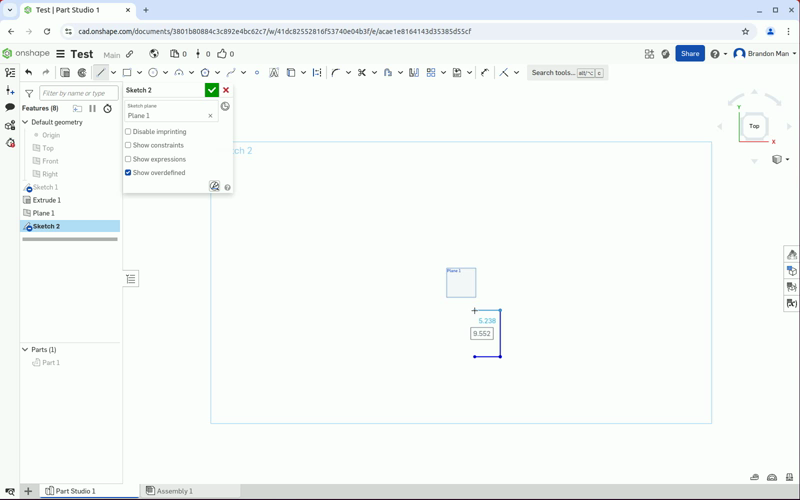
key_up(shift)
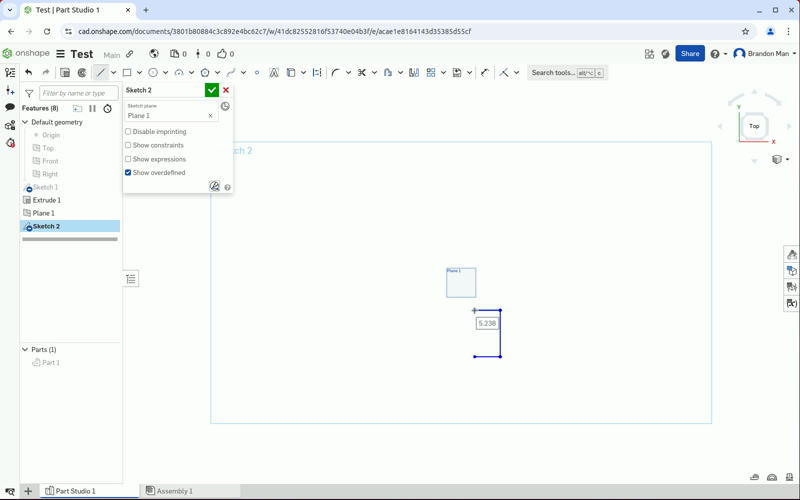
mouse_move(504, 310)
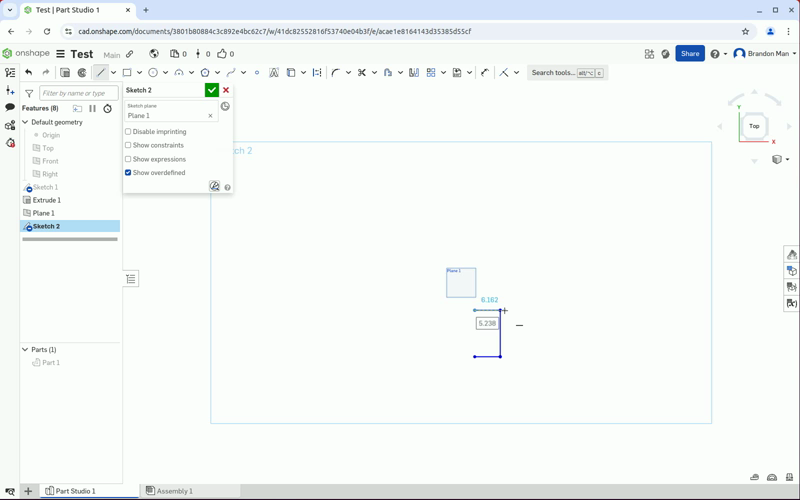
key_down(shift)
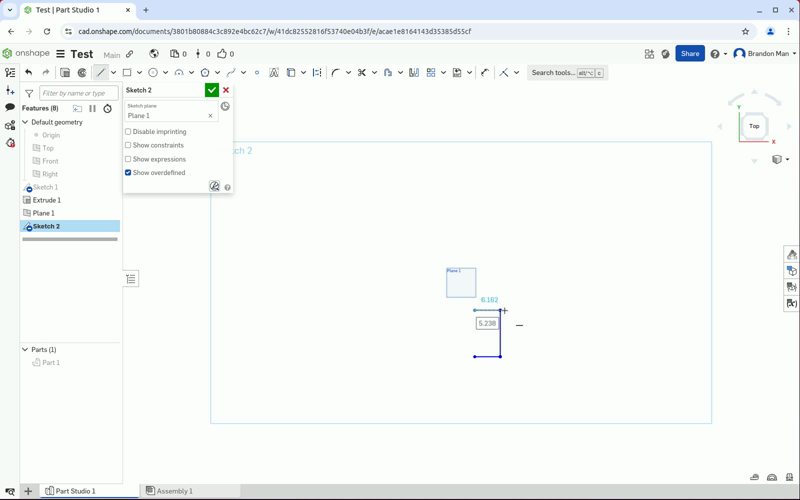
mouse_move(474, 356)
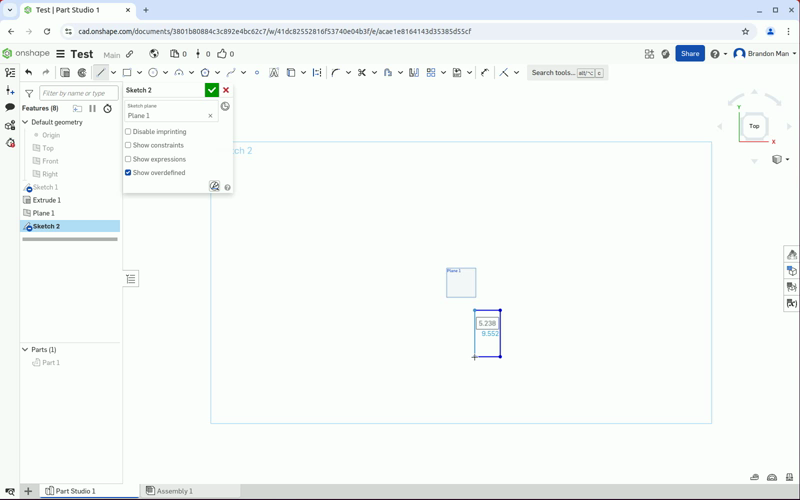
key_up(shift)
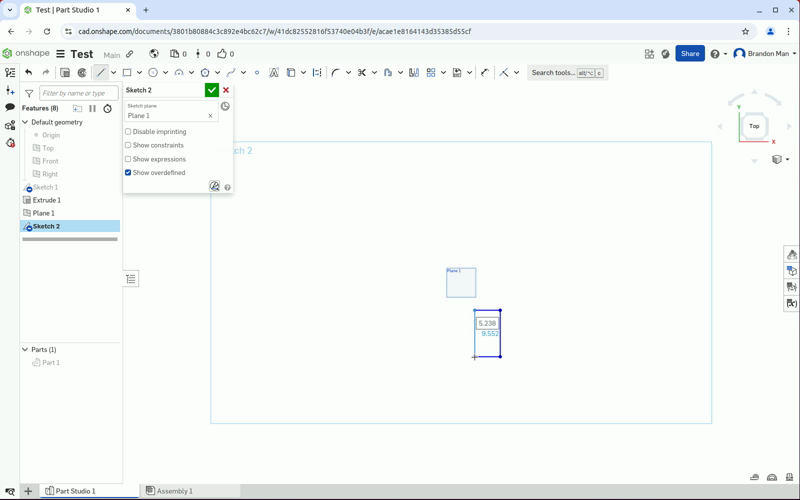
click(474, 356)
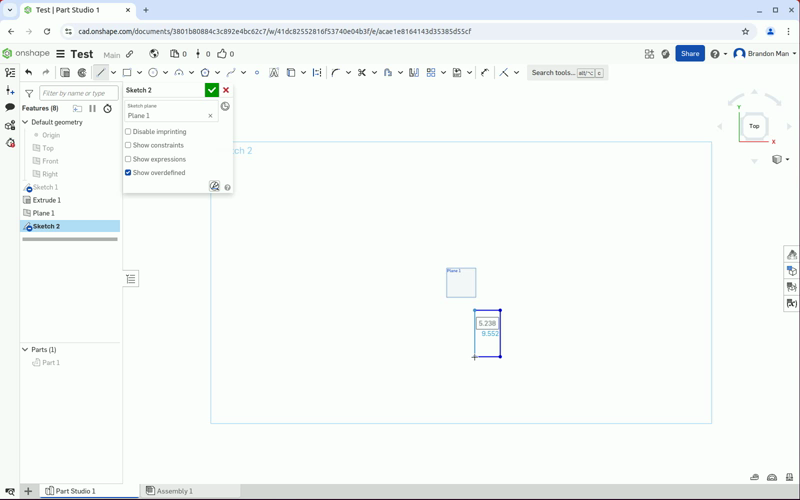
key(esc)
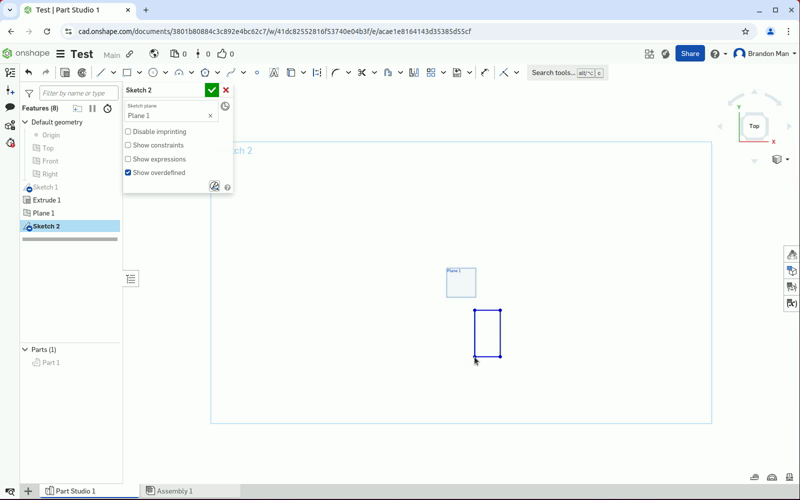
mouse_move(499, 326)
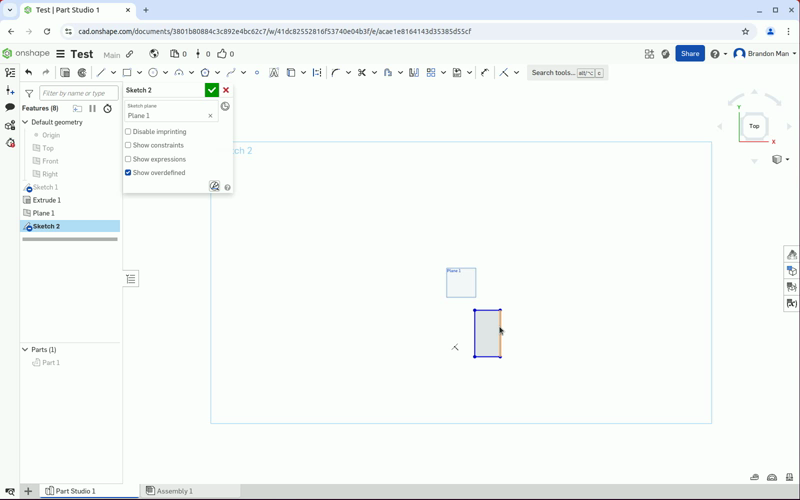
scroll(6)
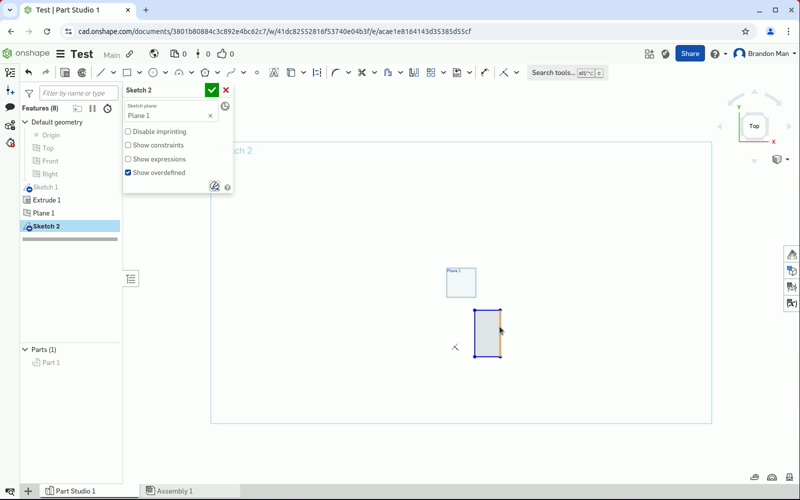
scroll(6)
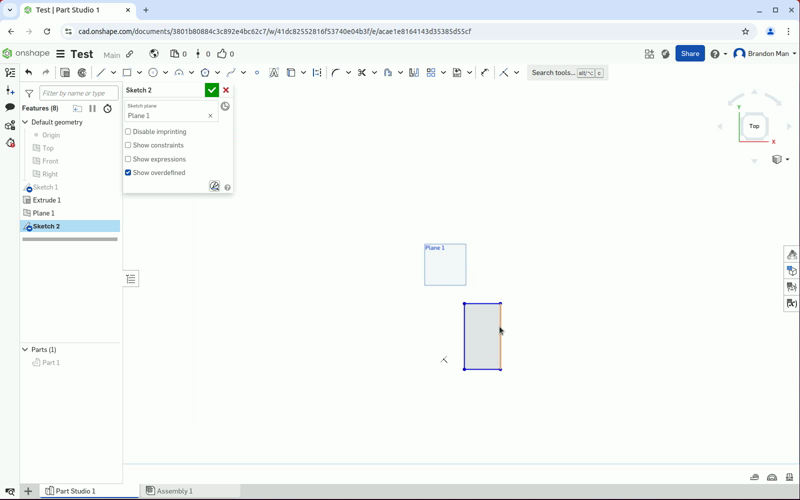
scroll(6)
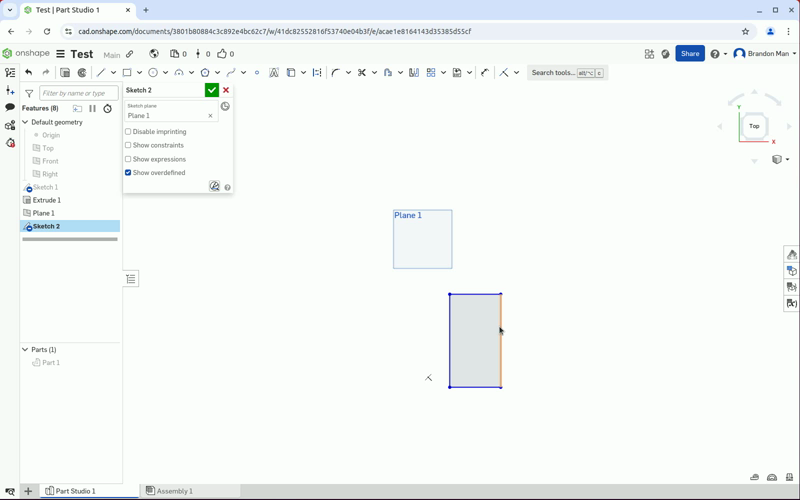
scroll(6)
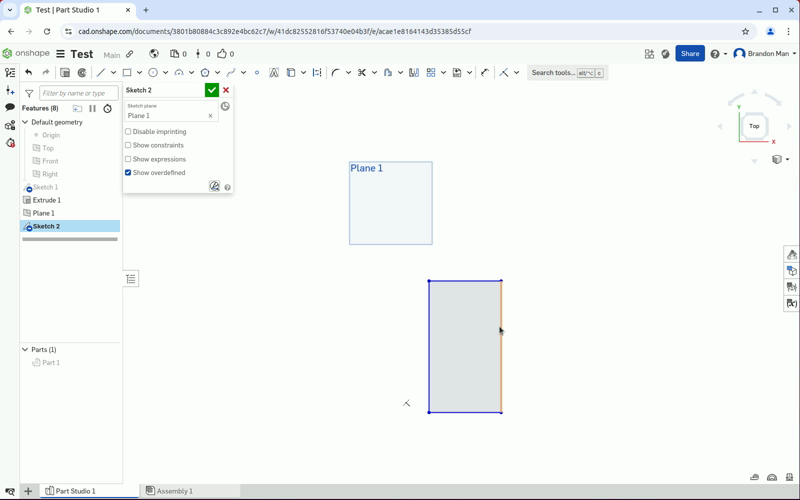
scroll(6)
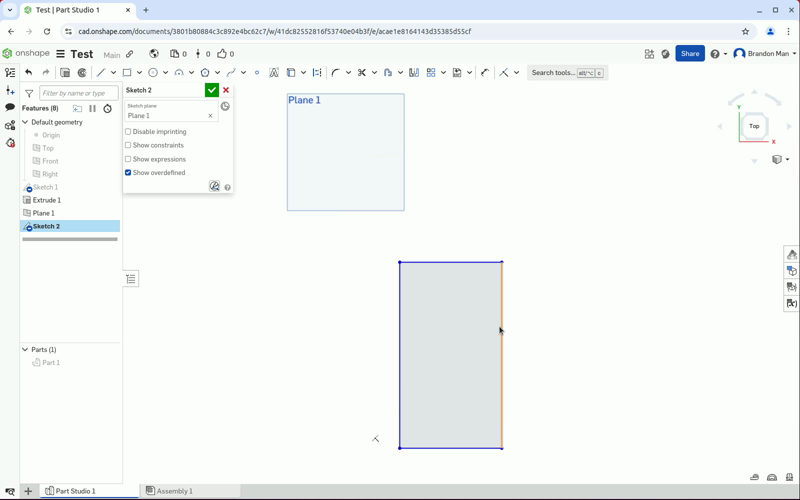
scroll(6)
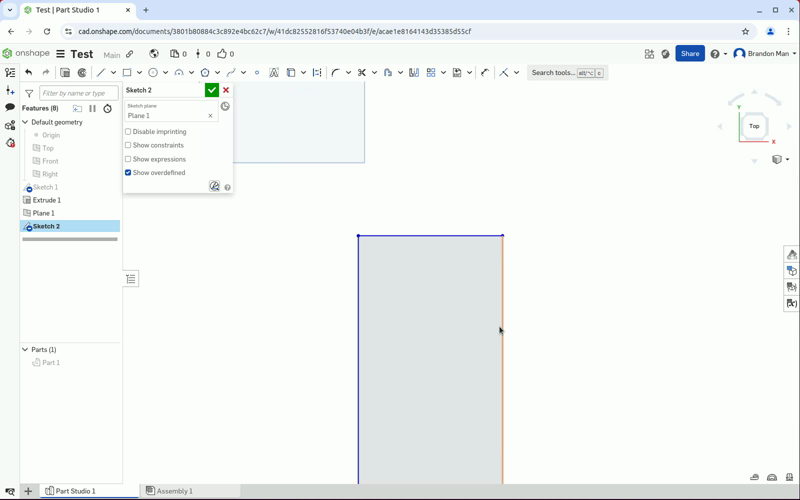
scroll(6)
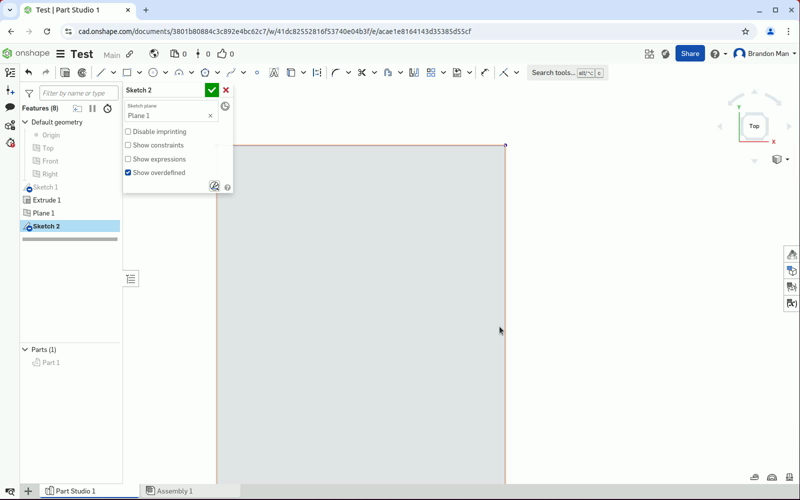
click(499, 326)
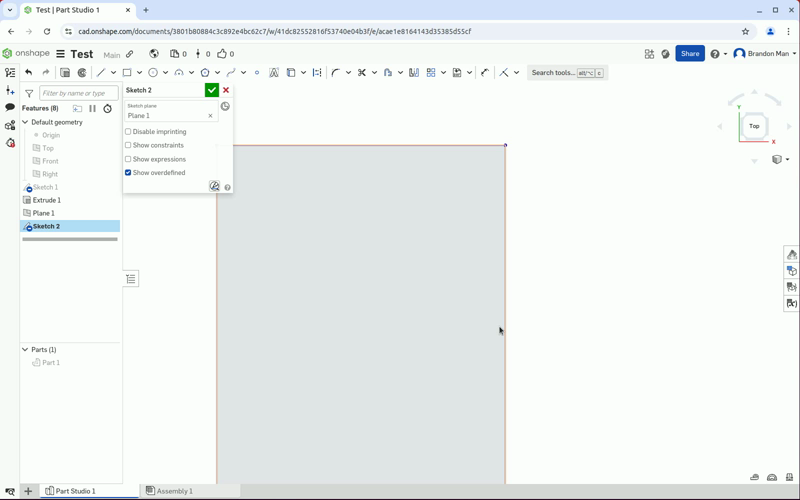
scroll(-6)
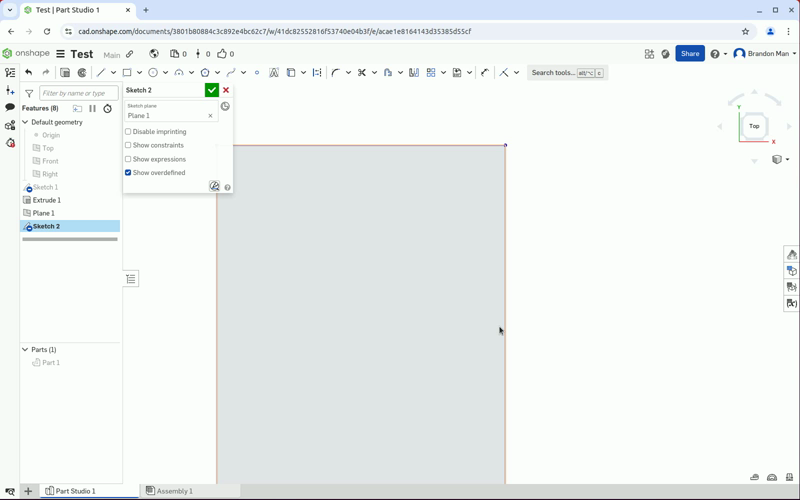
scroll(-6)
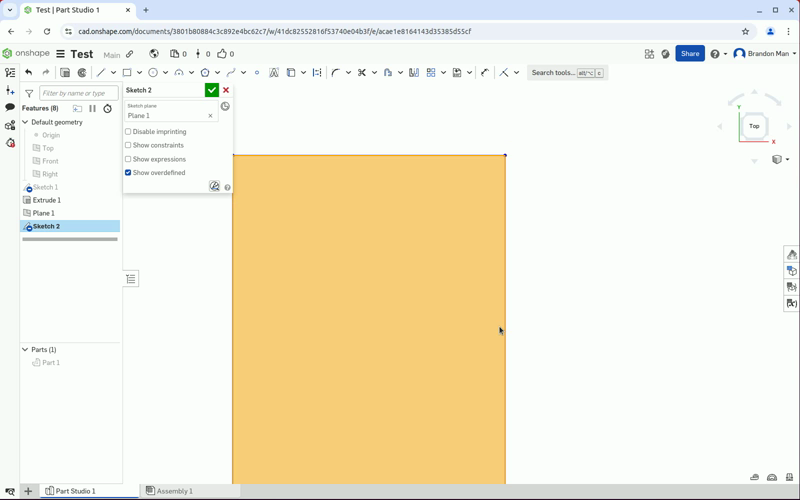
scroll(-6)
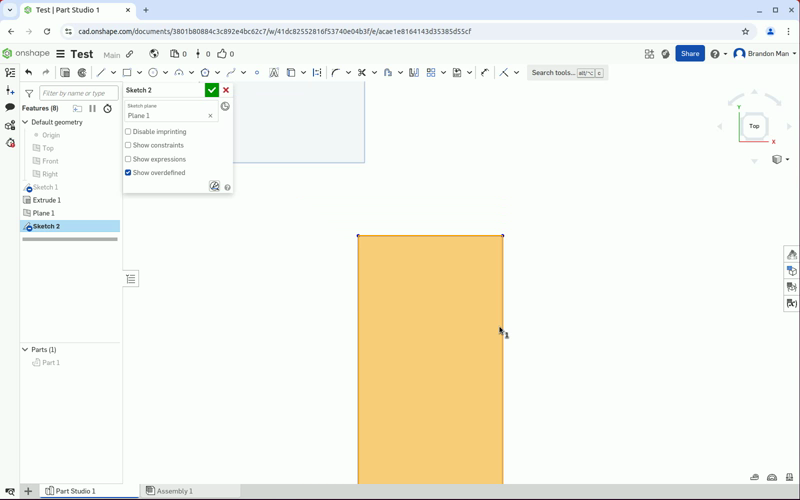
scroll(-6)
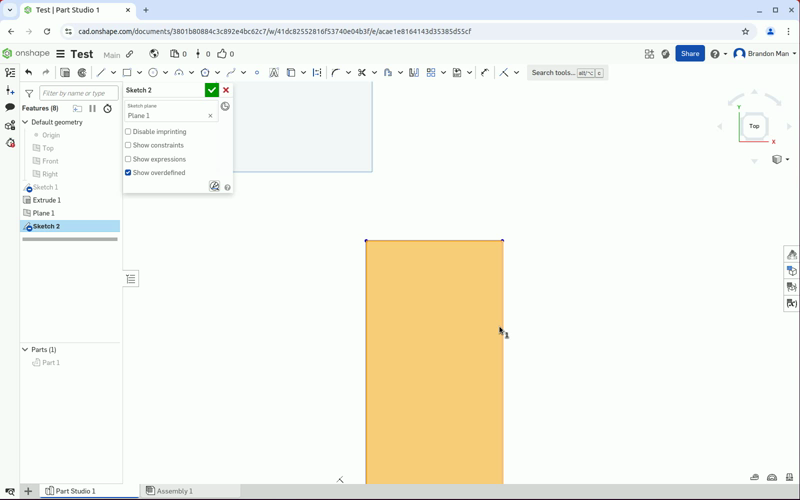
scroll(-6)
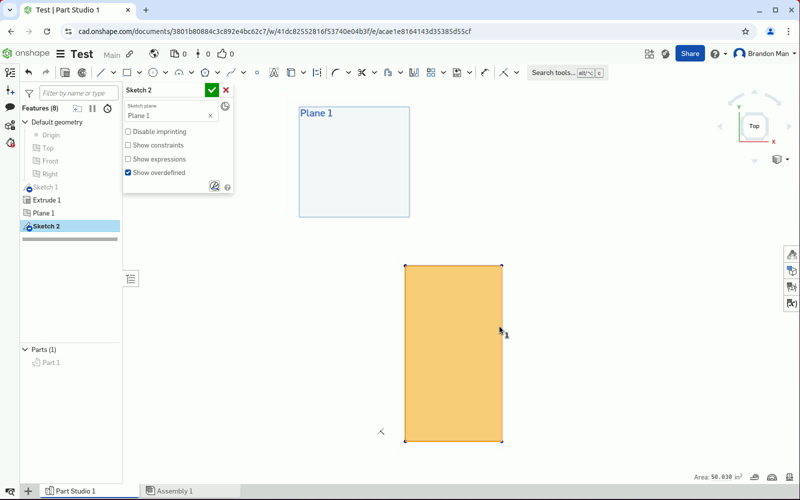
scroll(-6)
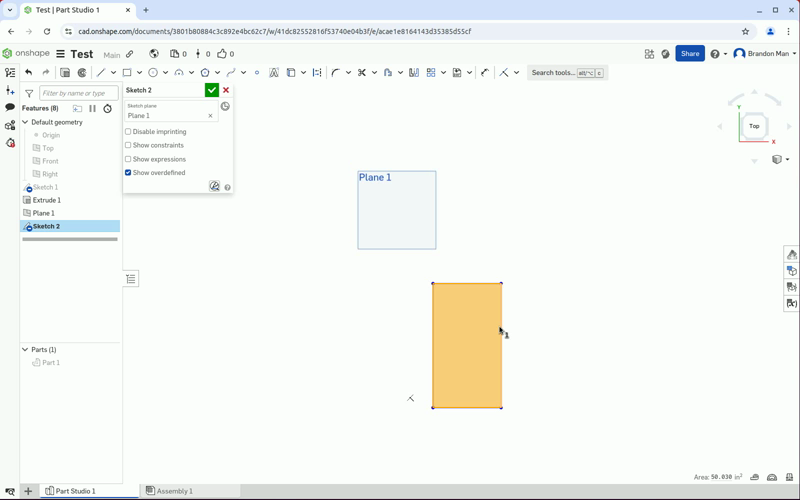
scroll(-6)
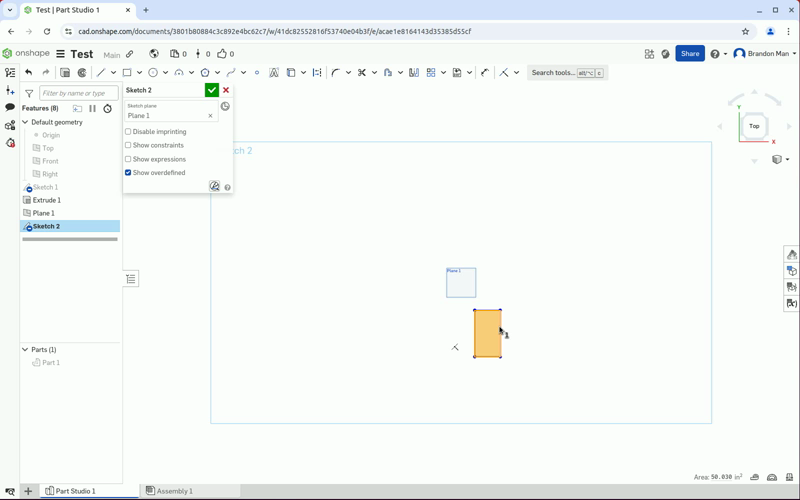
mouse_move(73, 352)
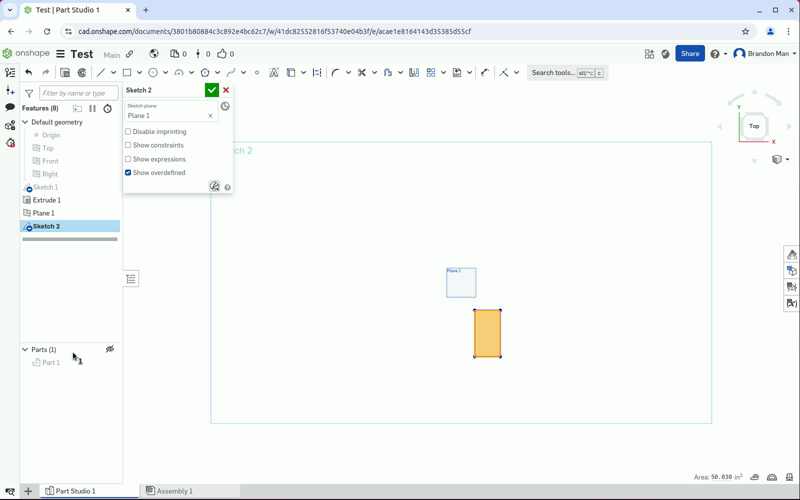
key(shift+y)
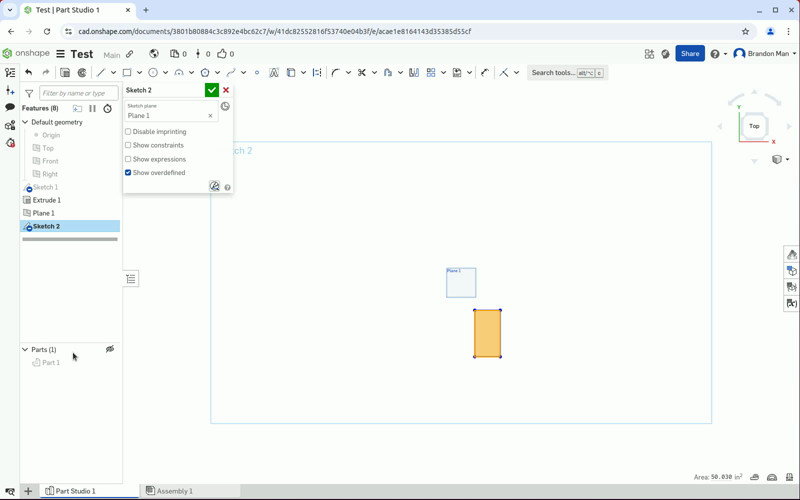
key(shift+e)
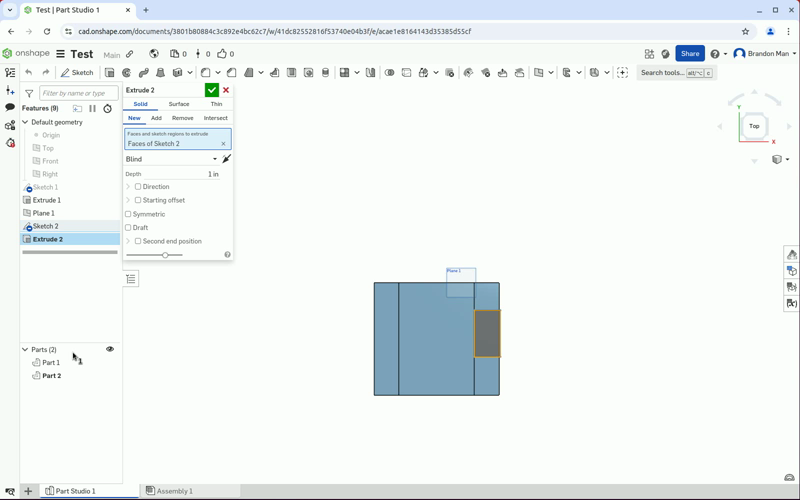
mouse_move(143, 106)
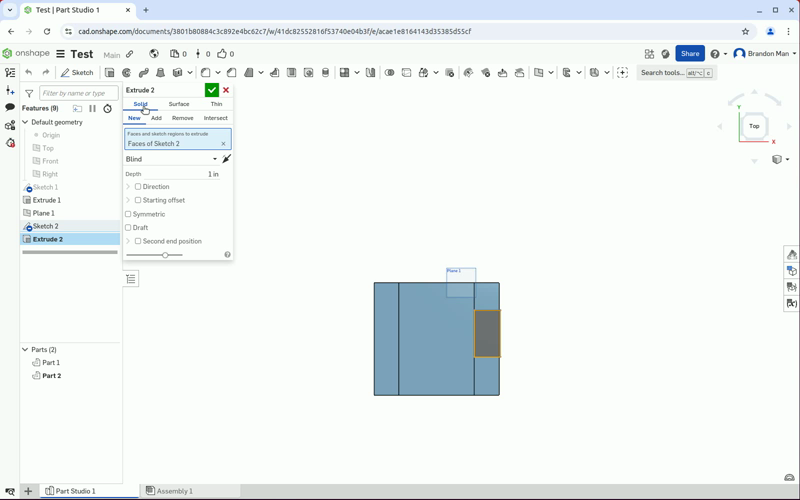
click(143, 106)
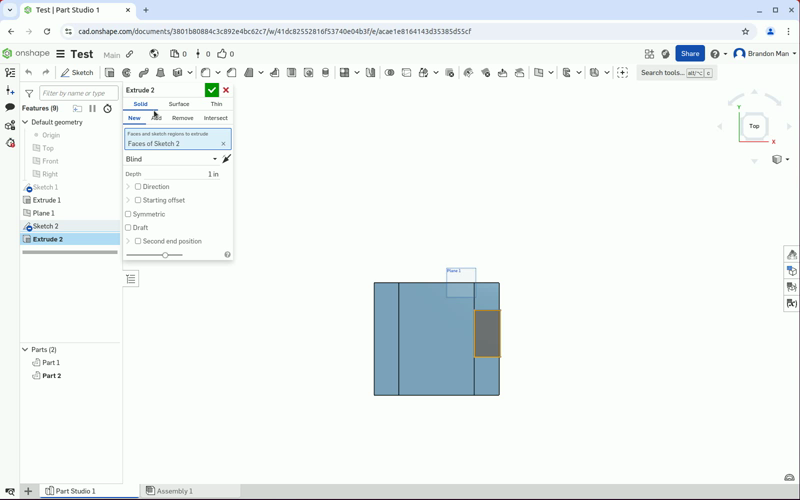
mouse_move(186, 120)
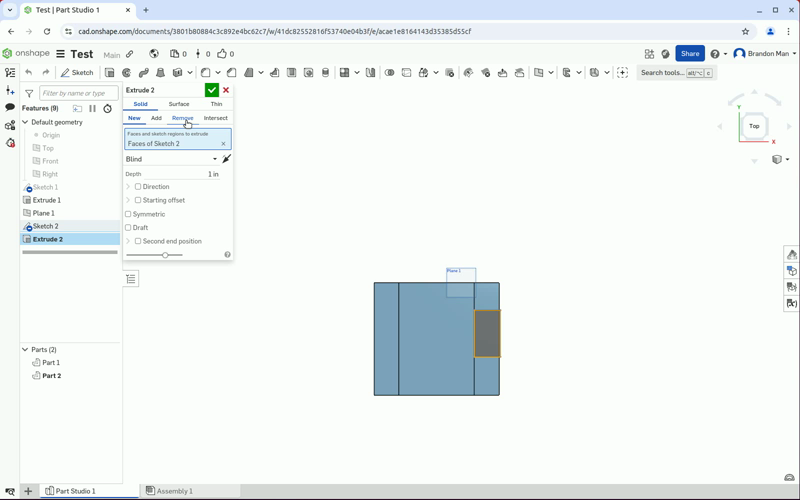
click(186, 120)
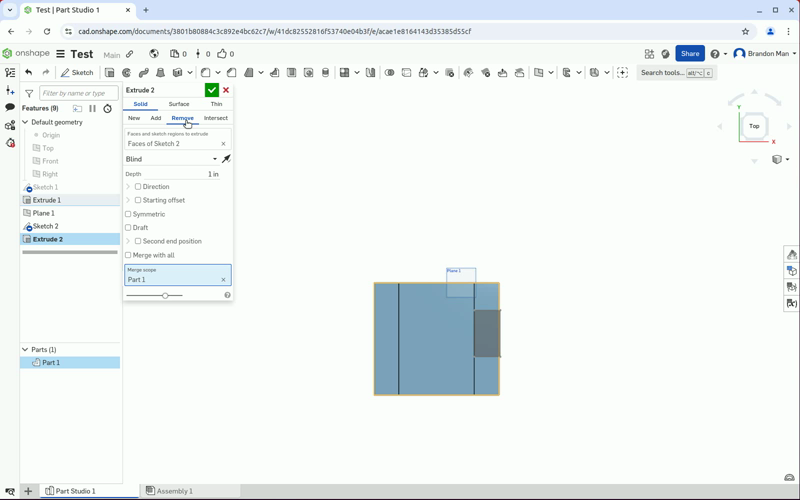
key(tab, 4)
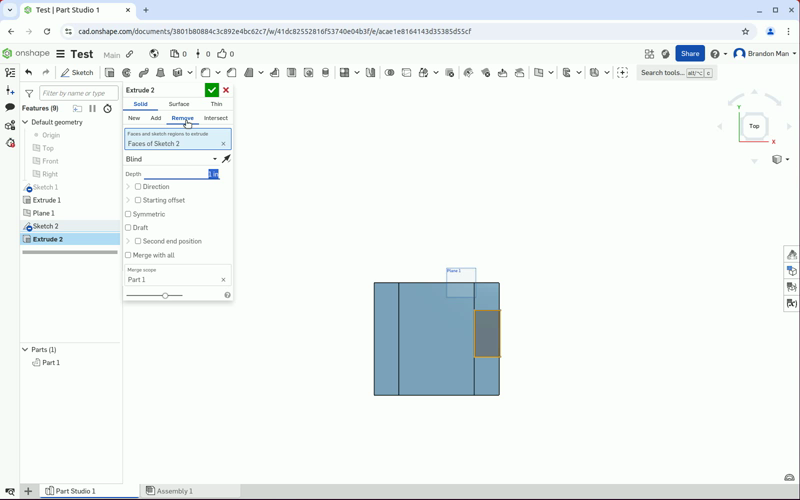
text(5.777)
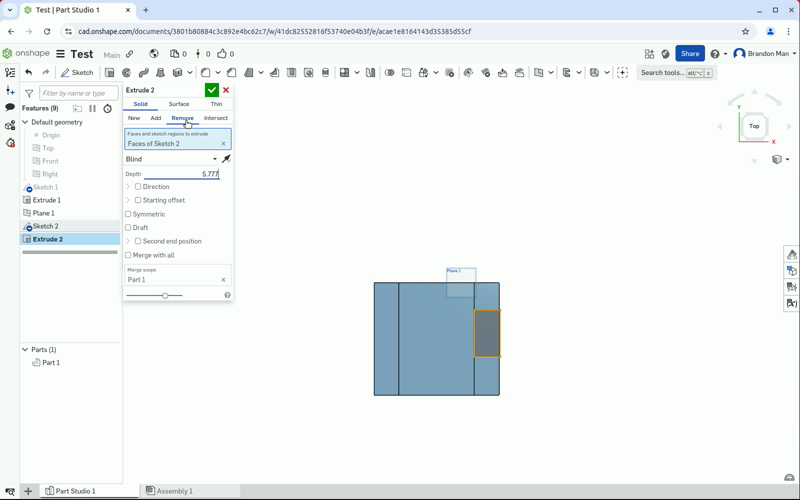
key(tab, 6)
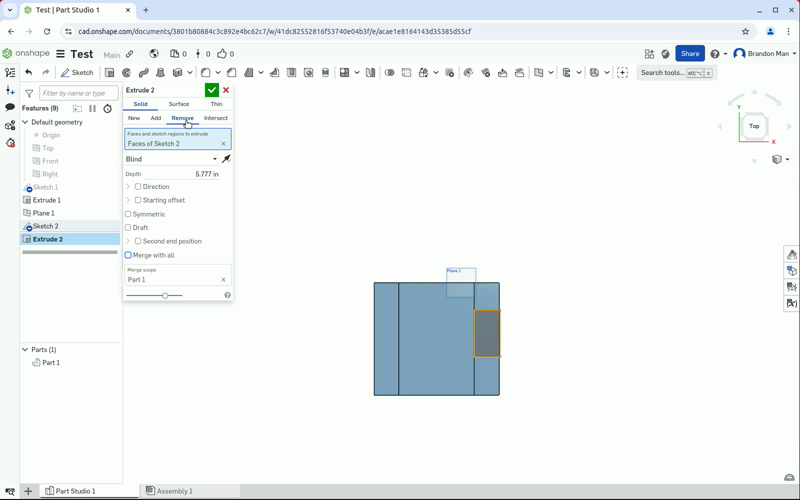
key(space)
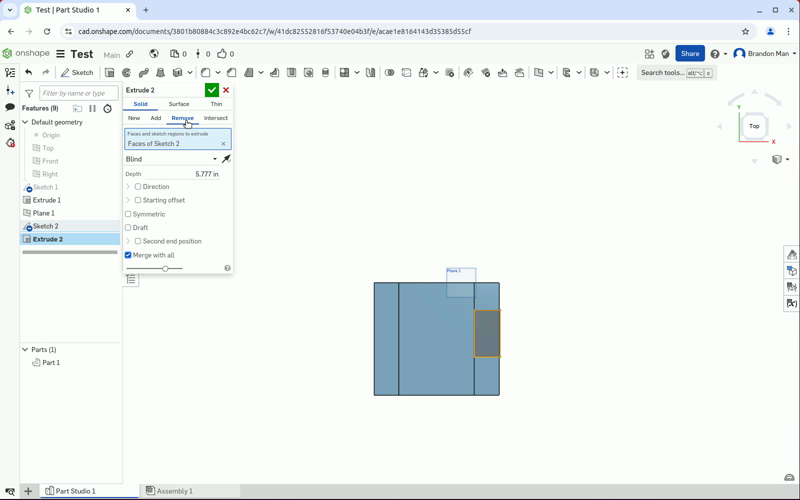
key(enter)
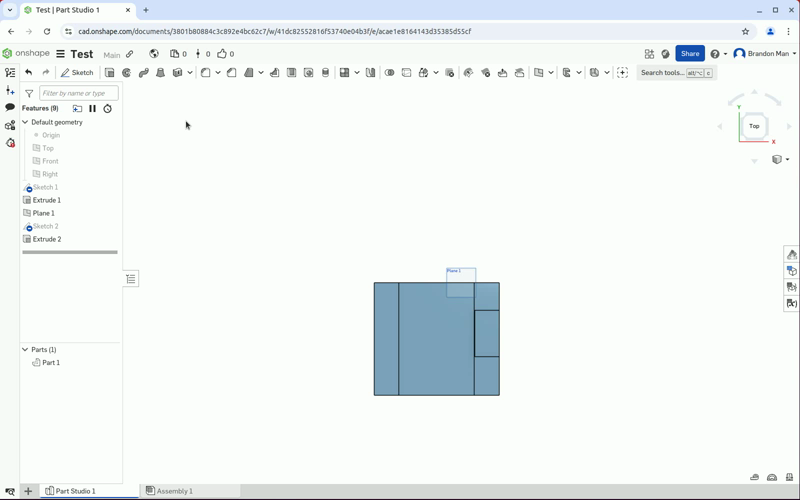
key(shift+h)
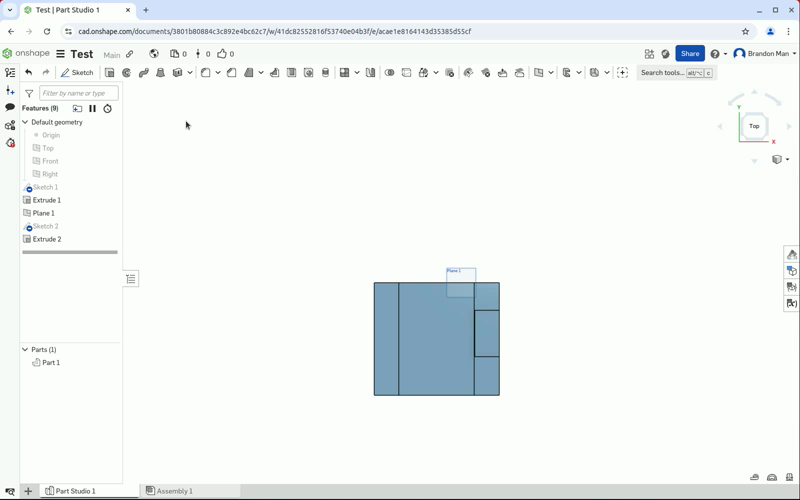
key(shift+h)
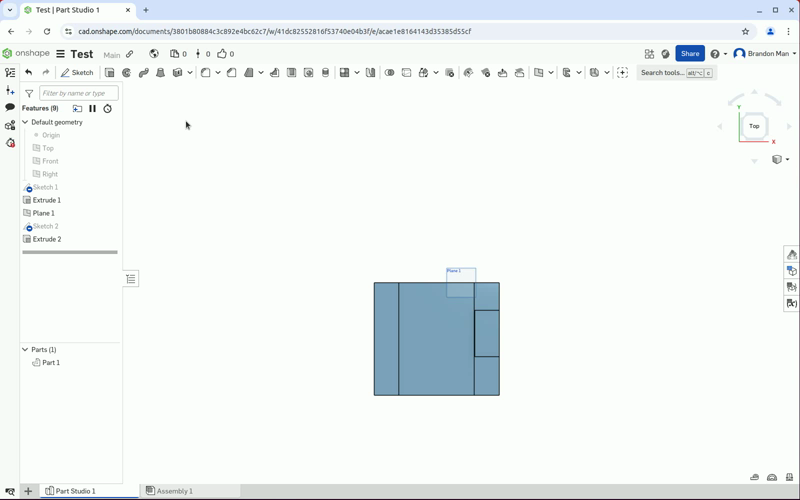
key(shift+7)
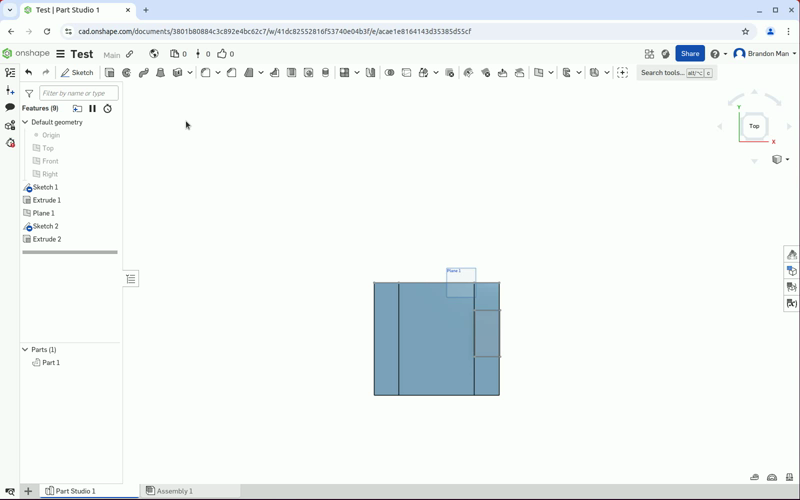
key(up, 3)
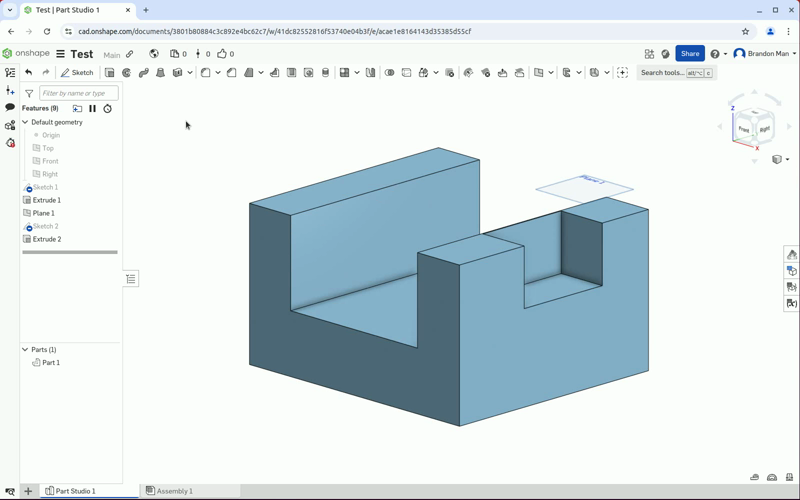
key(left, 3)
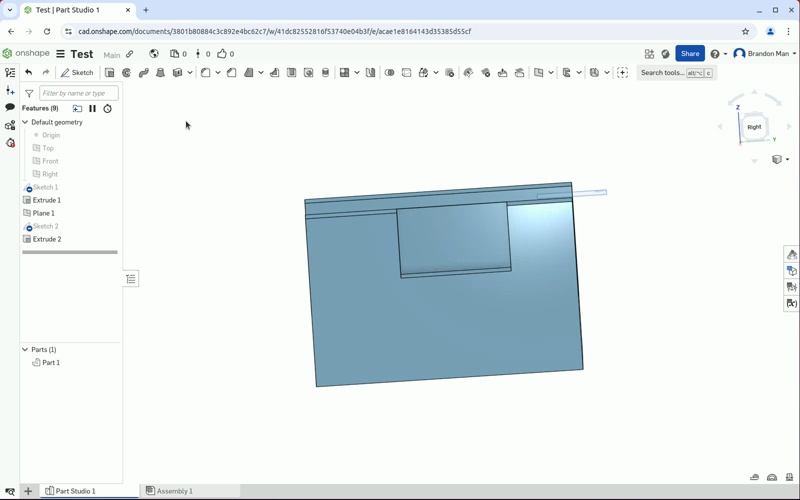
key(right, 3)
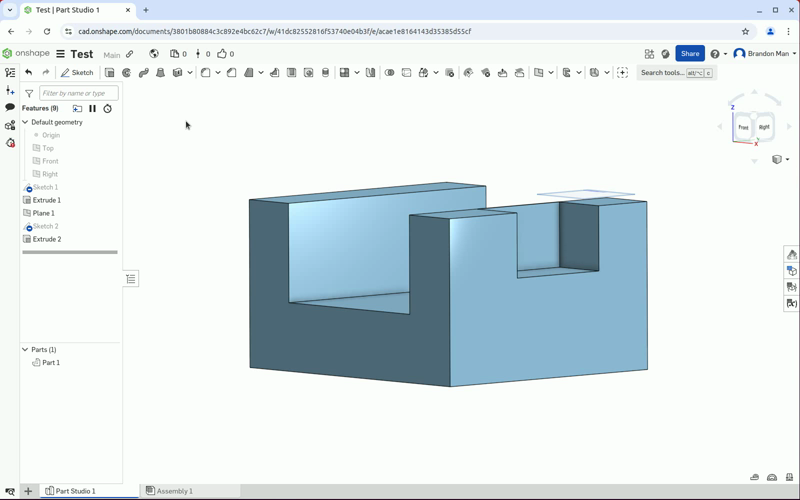
key(down, 3)
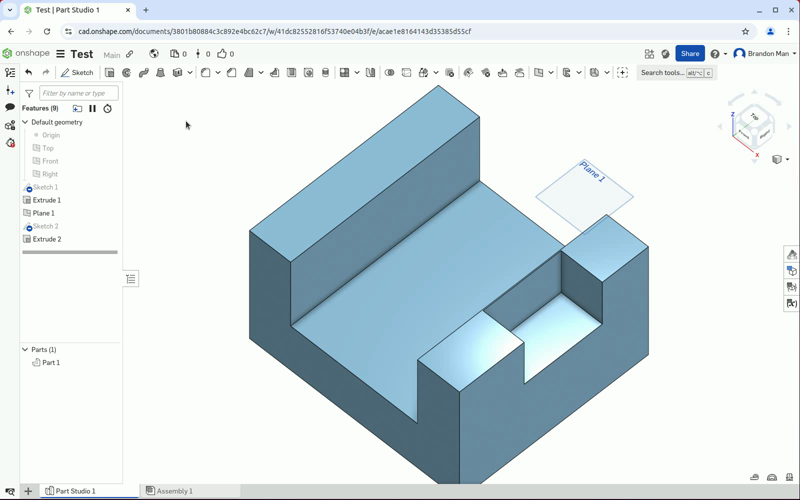
mouse_move(73, 189)
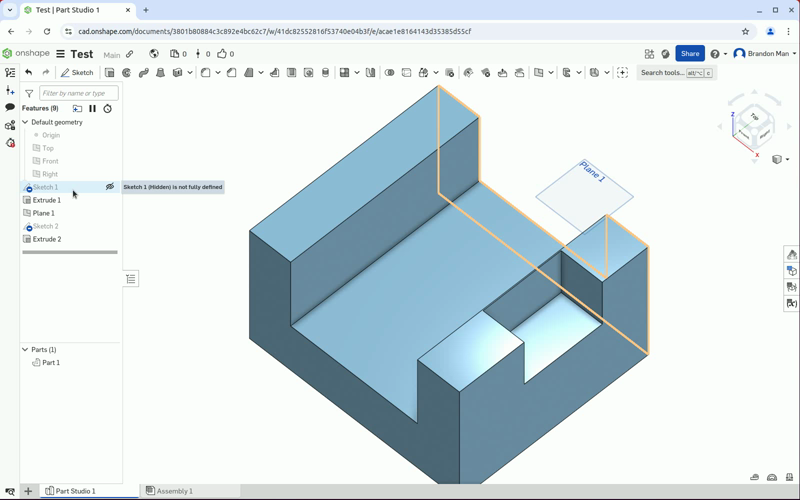
click(73, 189)